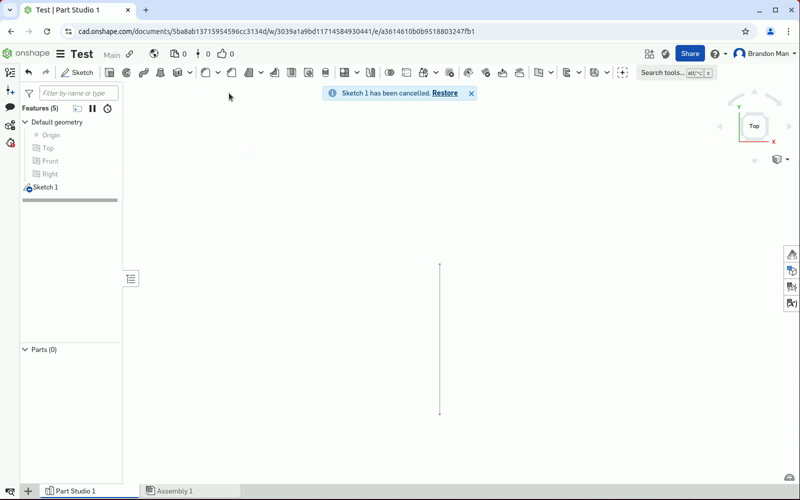
key(shift+h)
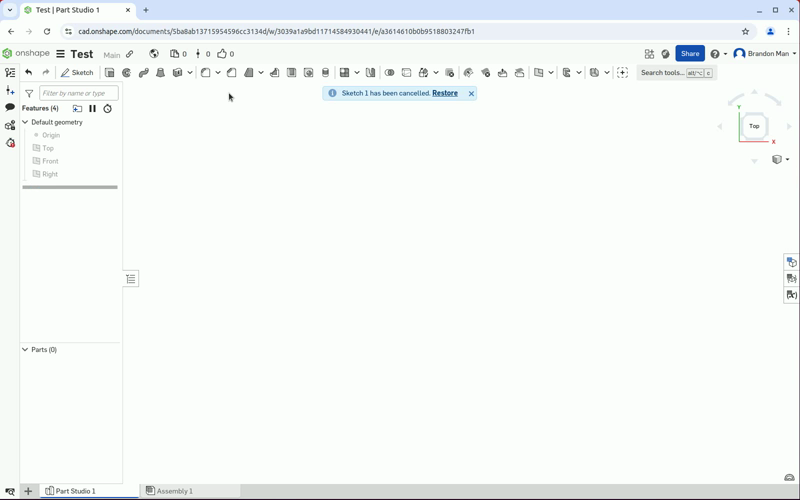
mouse_move(73, 352)
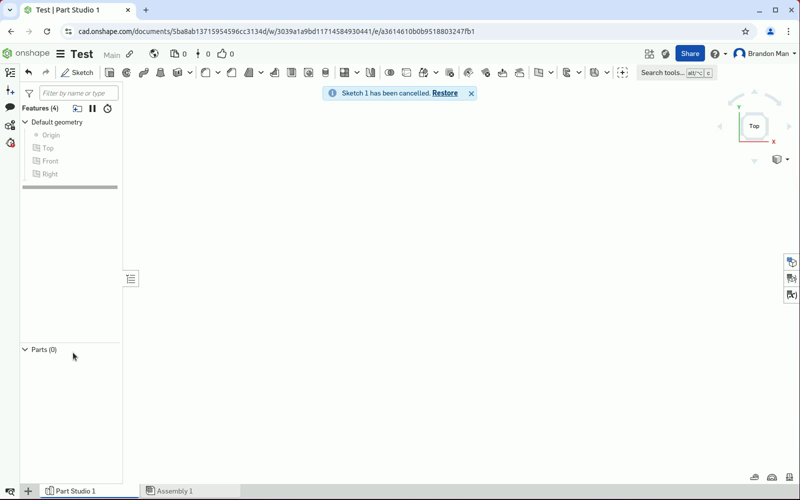
key(y)
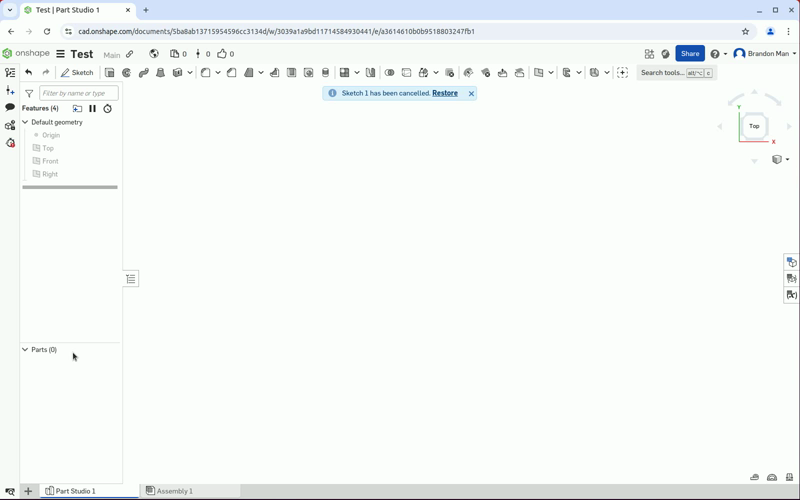
key(shift+p)
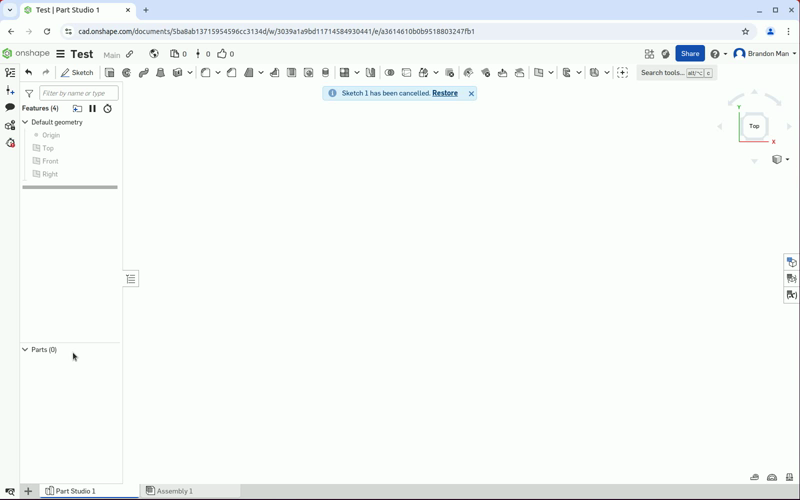
key(space)
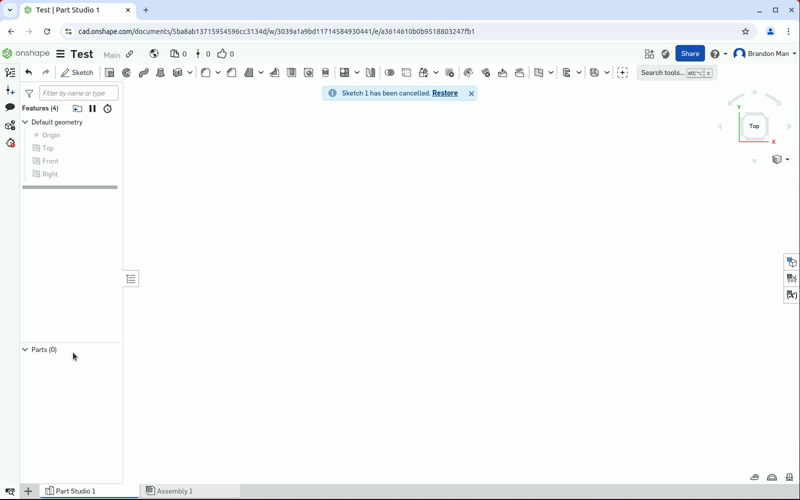
key_down(shift)
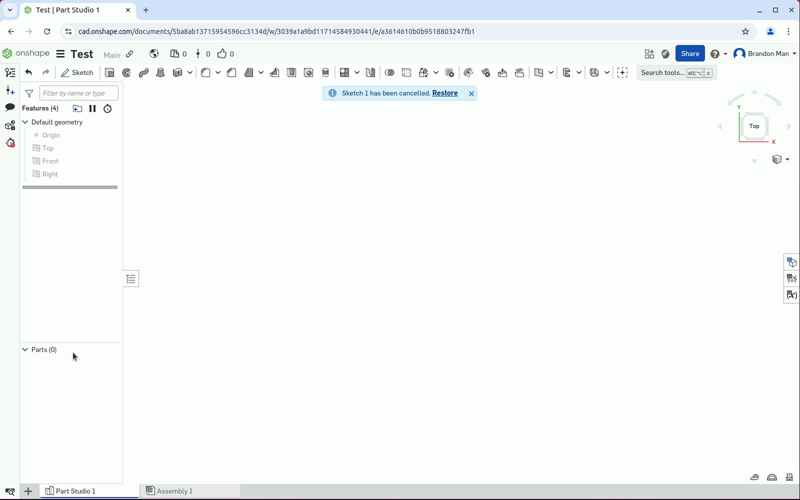
key(up)
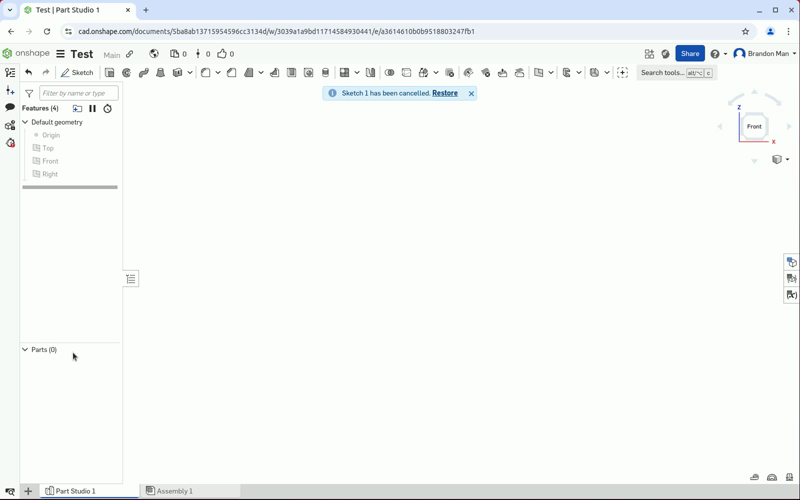
key_up(shift)
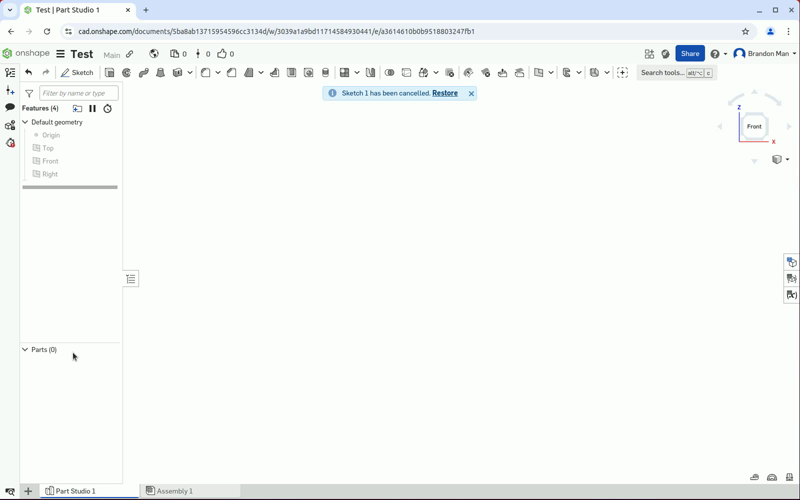
mouse_move(73, 352)
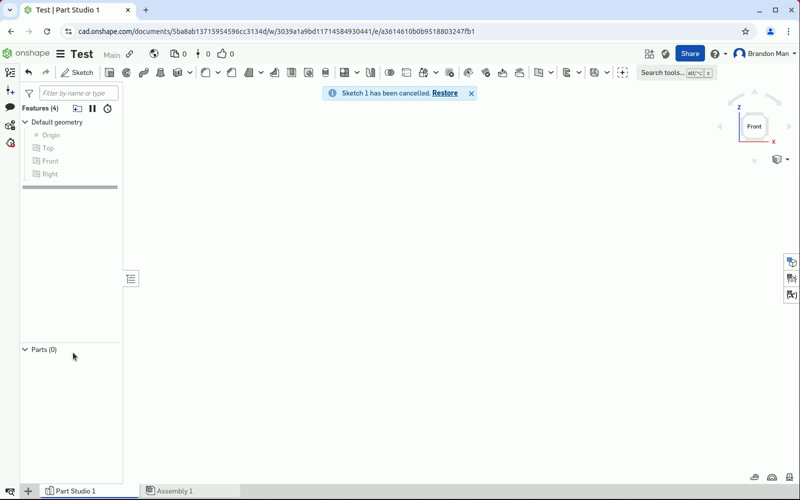
key(shift+y)
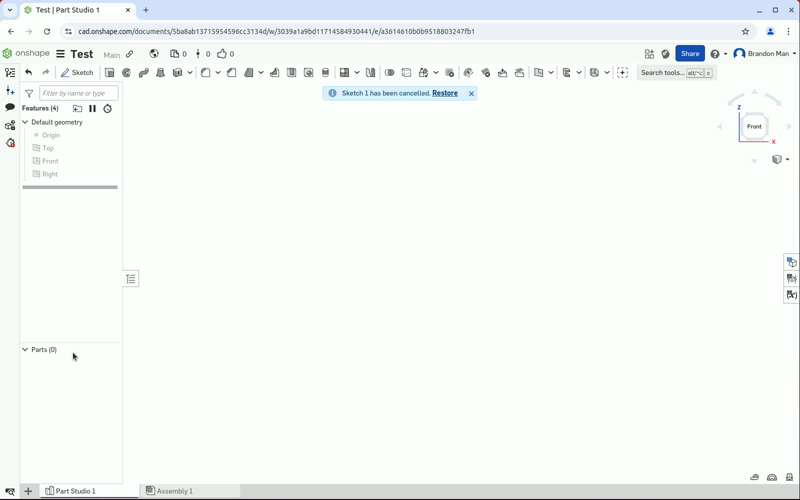
key(shift+s)
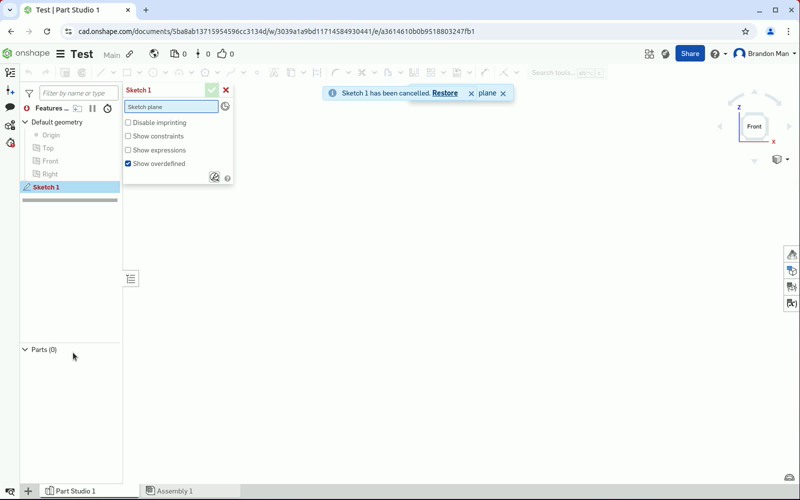
mouse_move(73, 163)
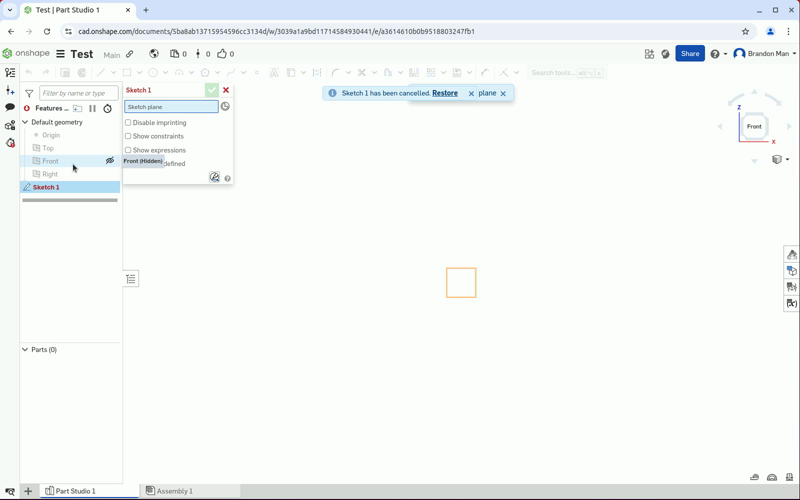
click(73, 163)
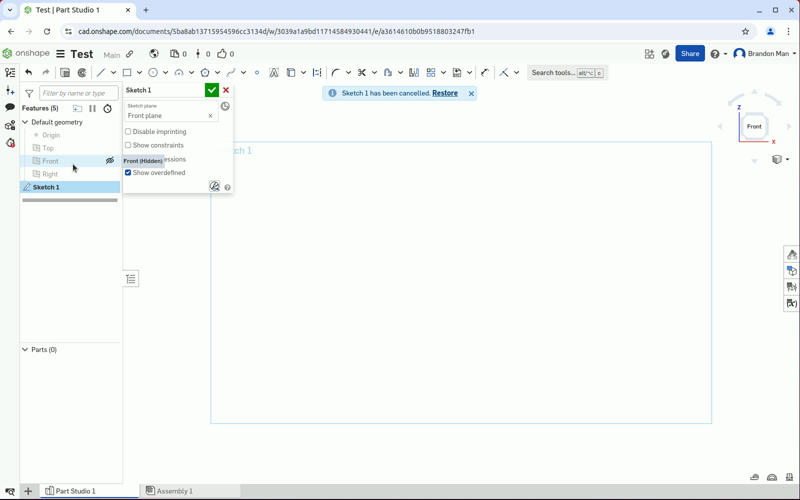
mouse_move(73, 352)
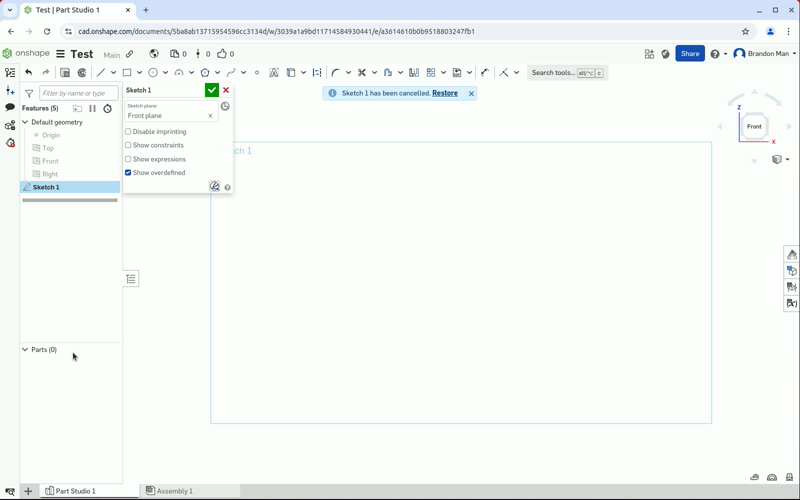
key(y)
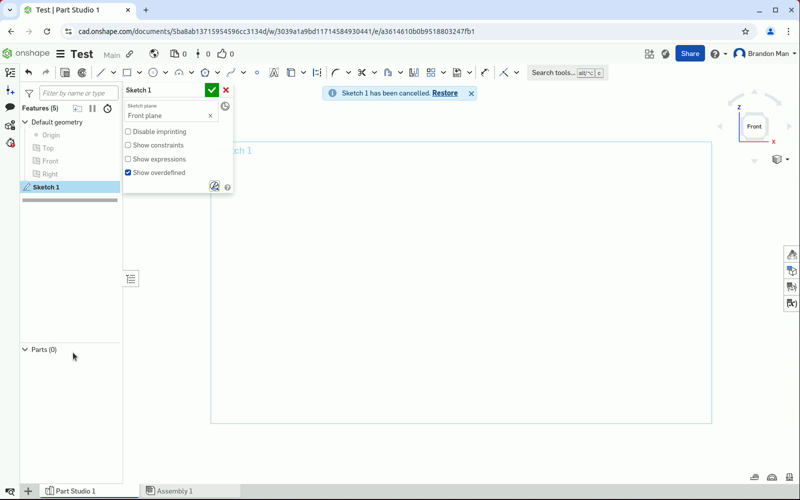
key(l)
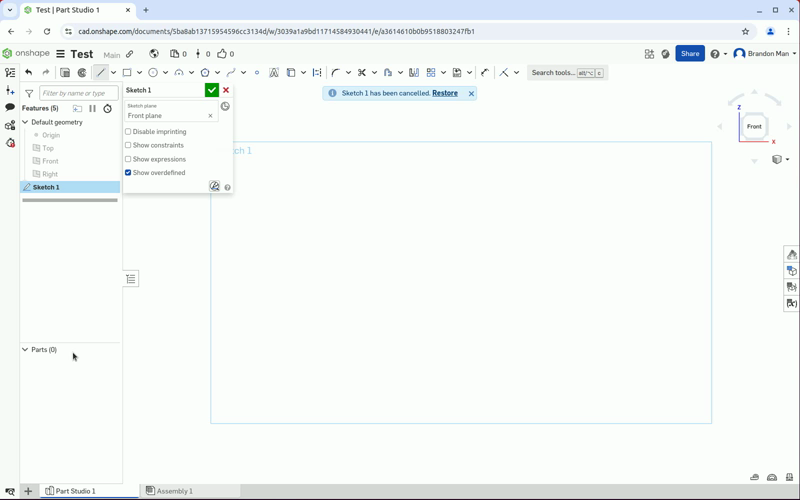
key_down(shift)
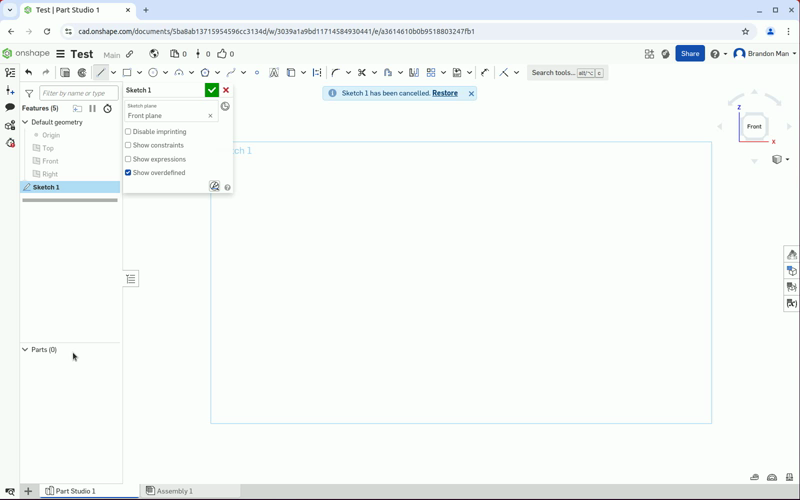
mouse_move(385, 282)
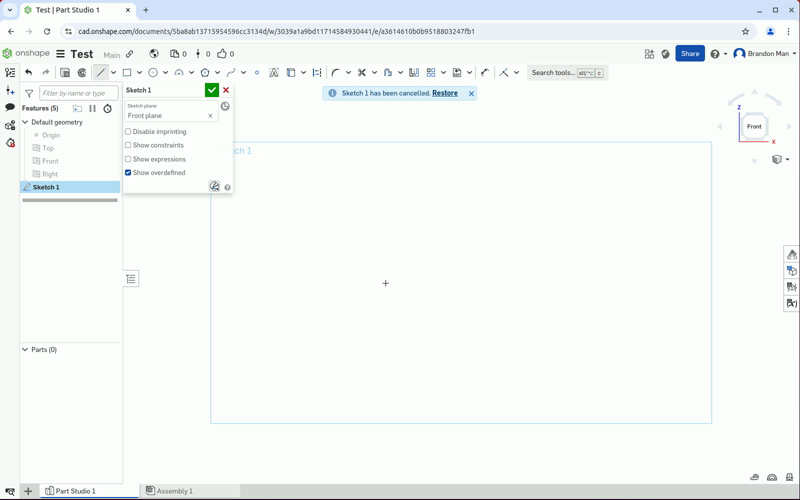
click(385, 282)
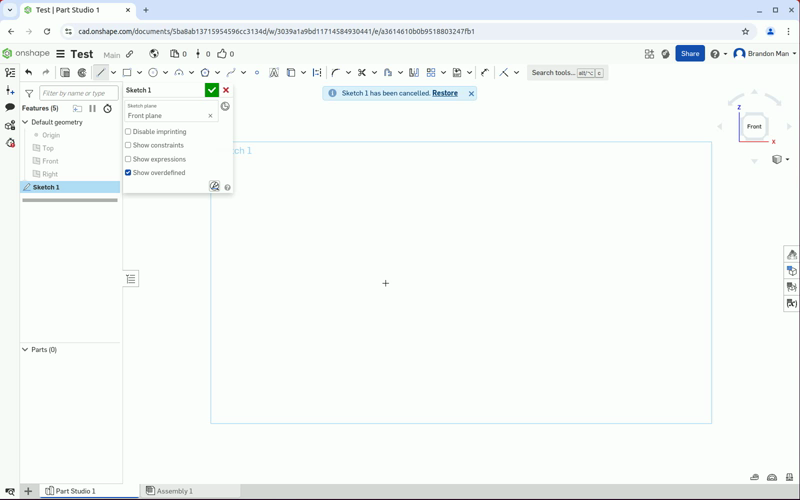
key_up(shift)
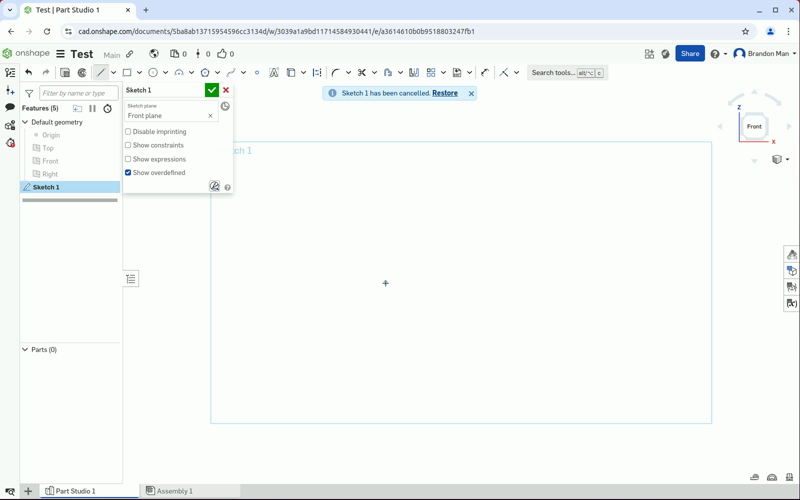
key_down(shift)
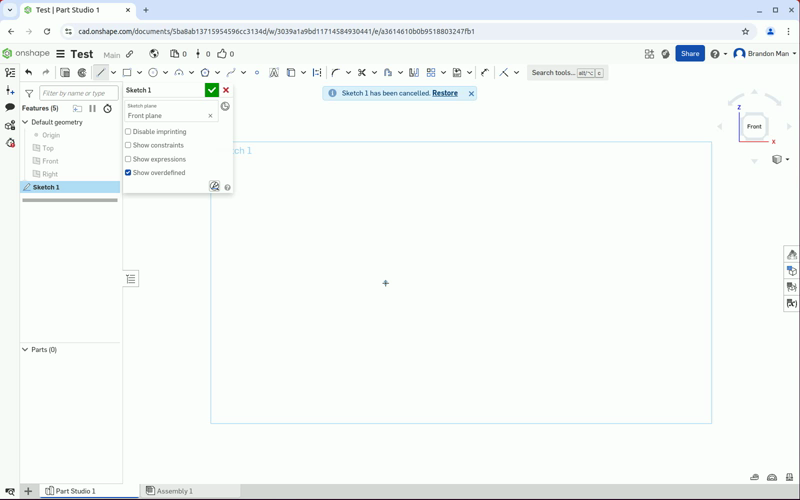
mouse_move(498, 282)
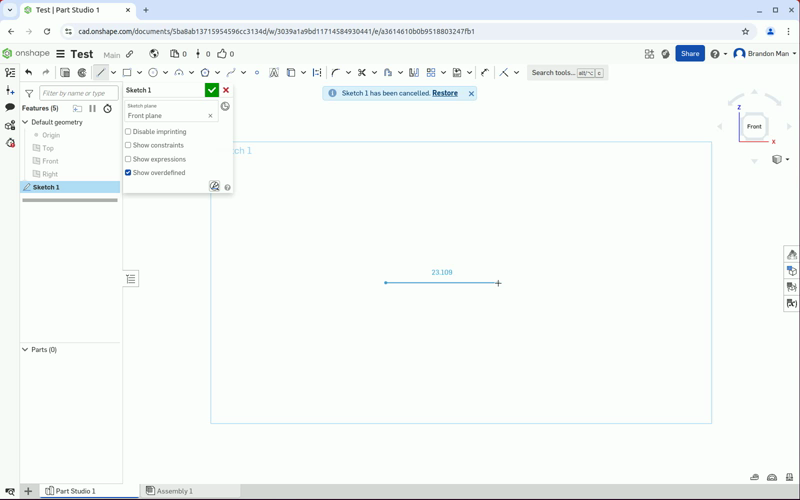
click(498, 282)
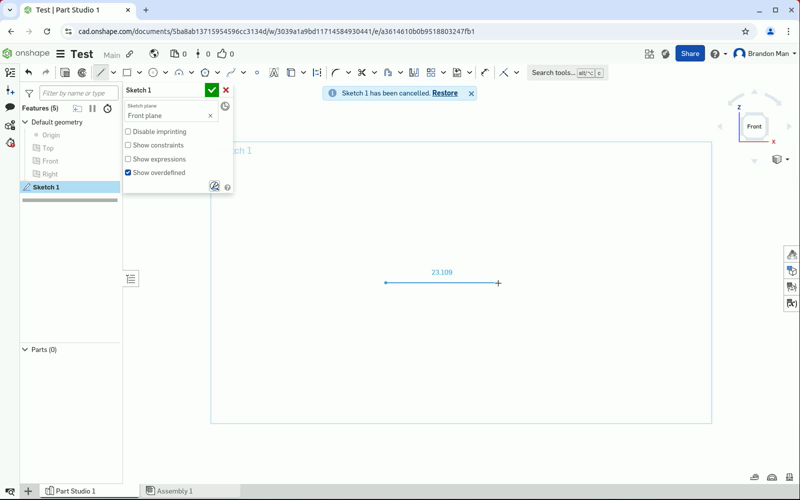
key_up(shift)
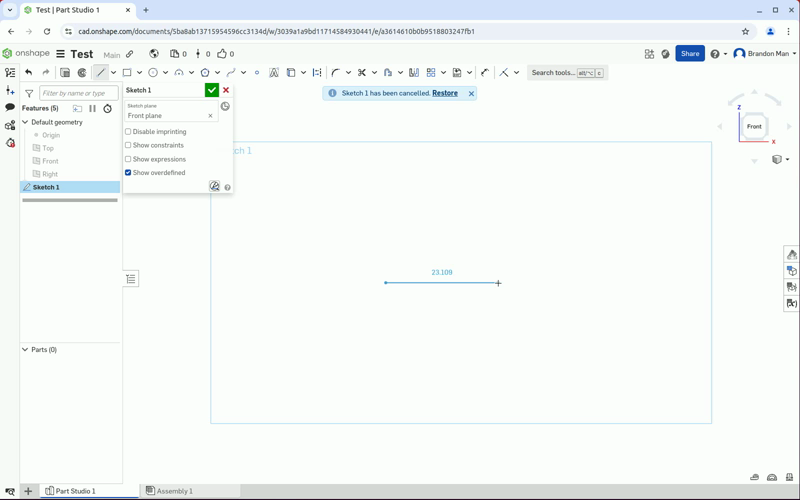
key_down(shift)
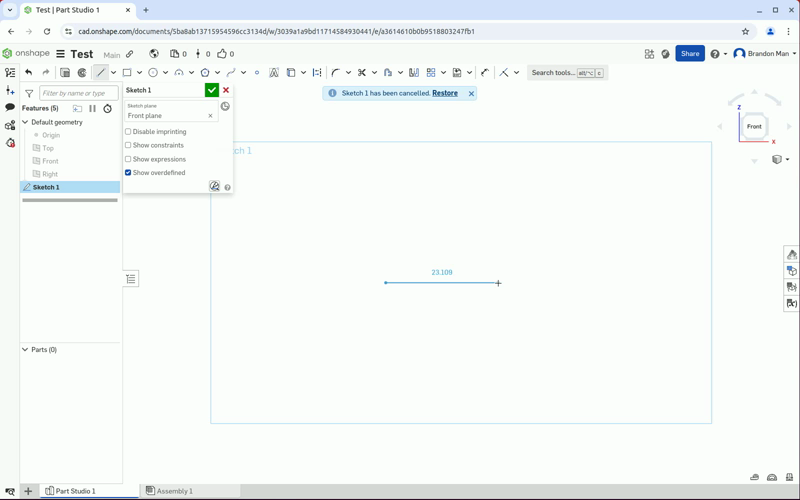
mouse_move(528, 282)
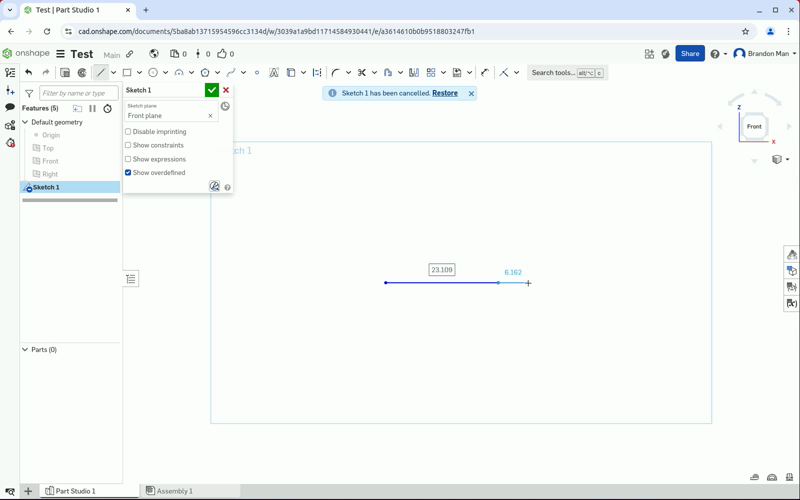
mouse_move(498, 245)
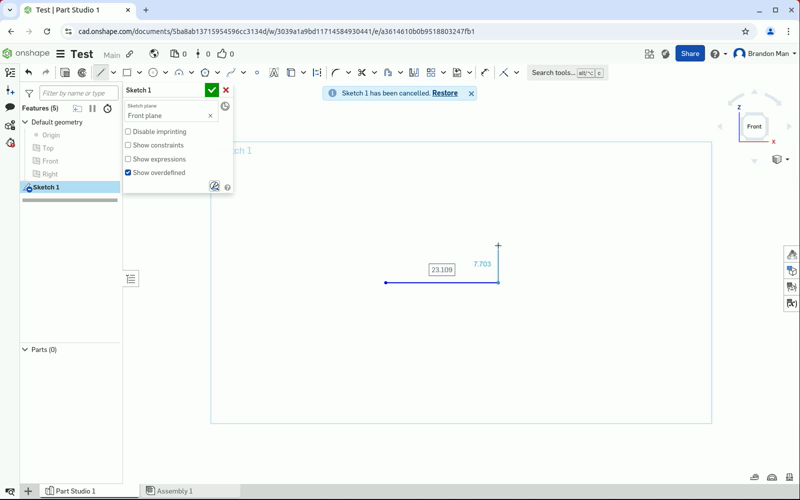
click(498, 245)
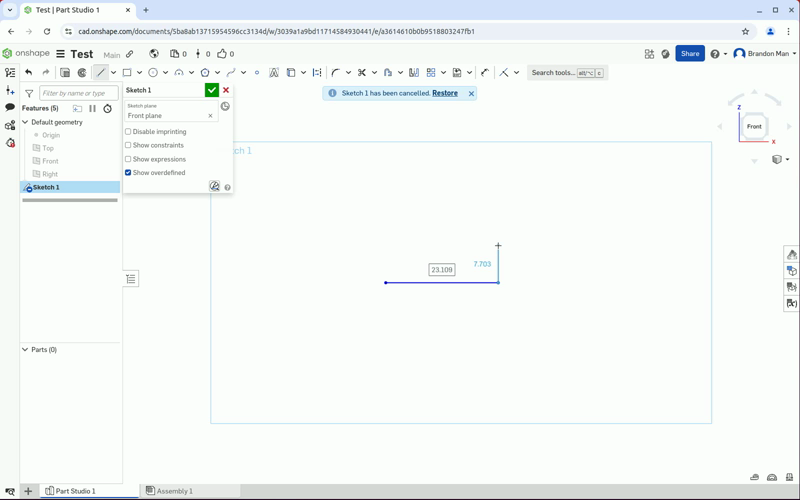
key_up(shift)
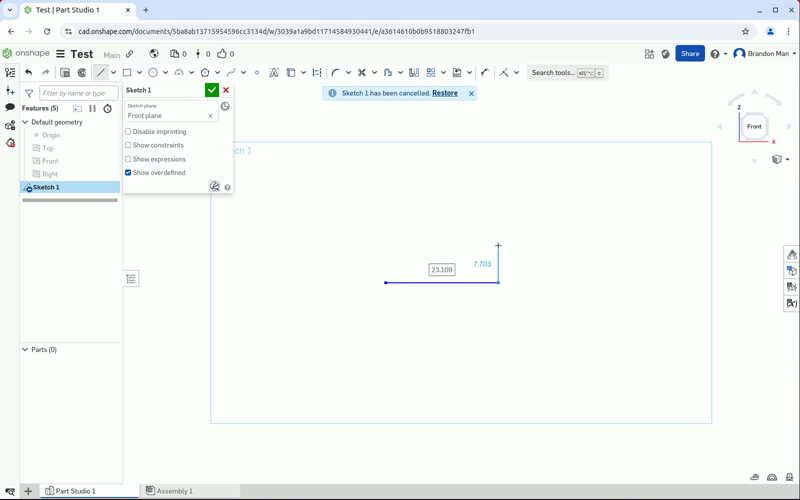
key_down(shift)
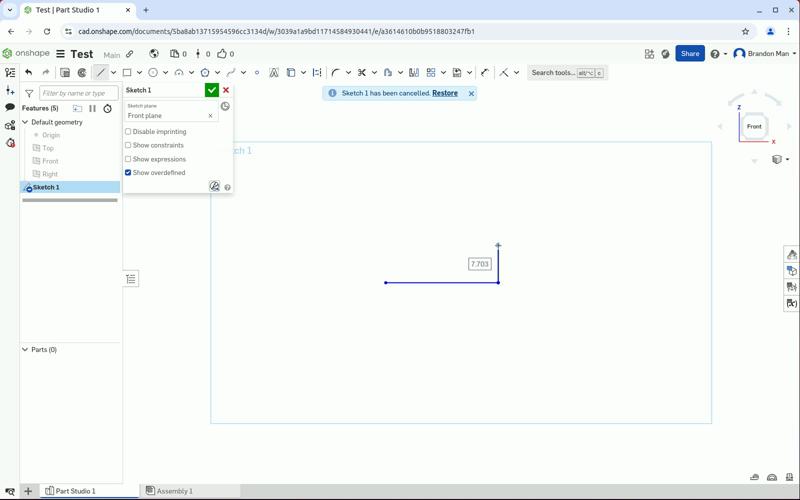
mouse_move(528, 245)
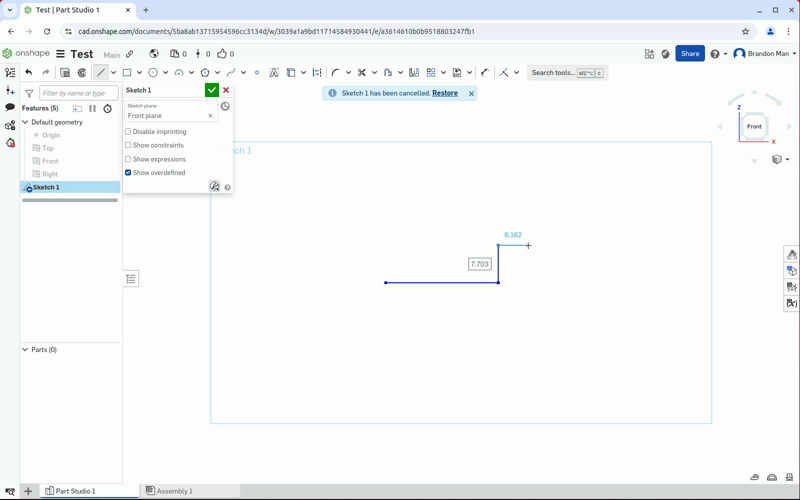
mouse_move(479, 245)
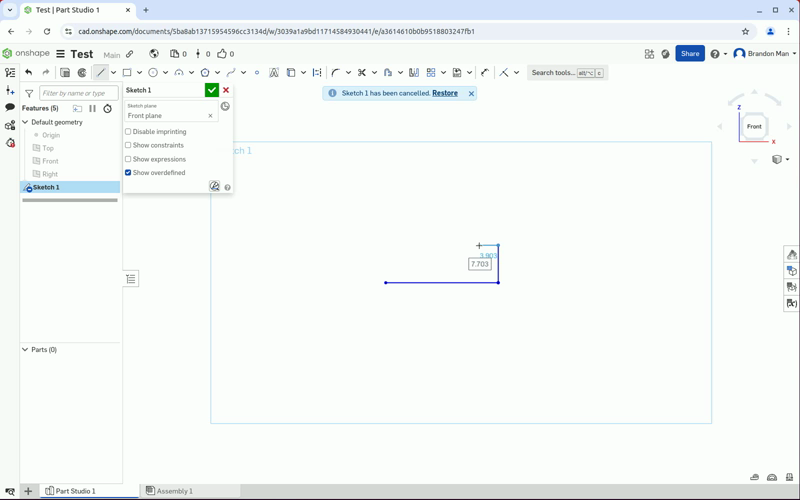
click(479, 245)
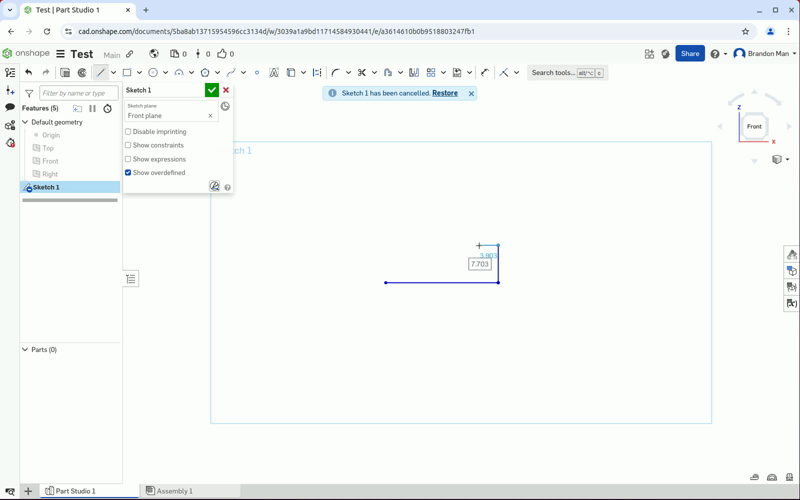
key_up(shift)
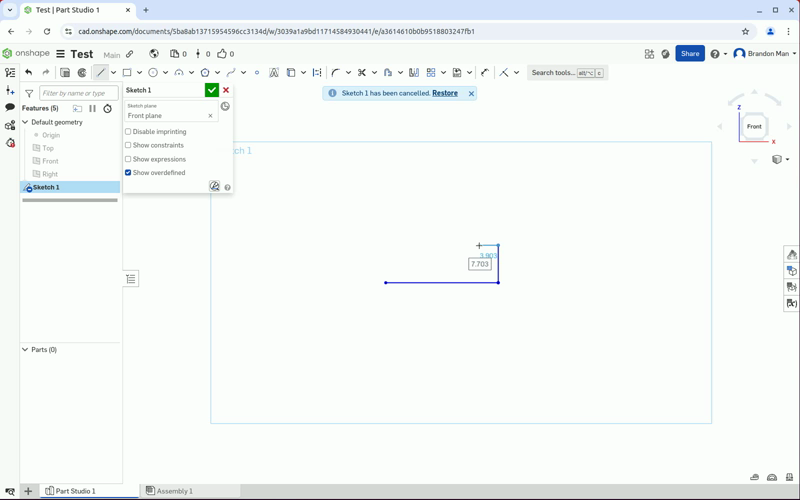
key_down(shift)
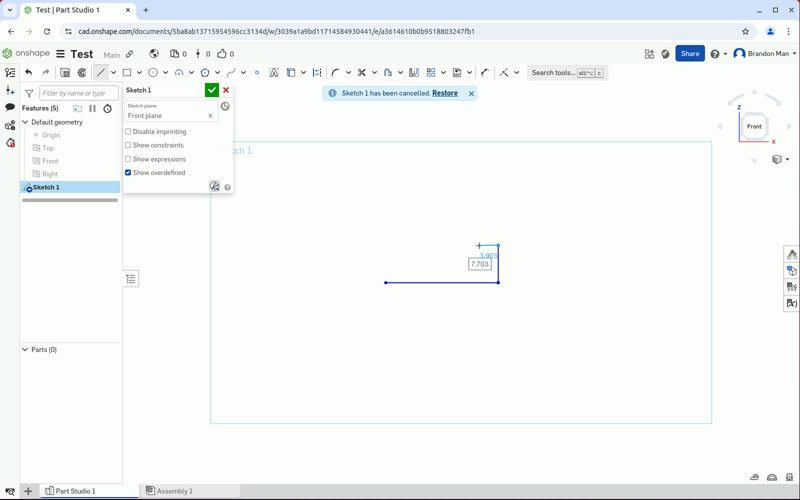
mouse_move(509, 245)
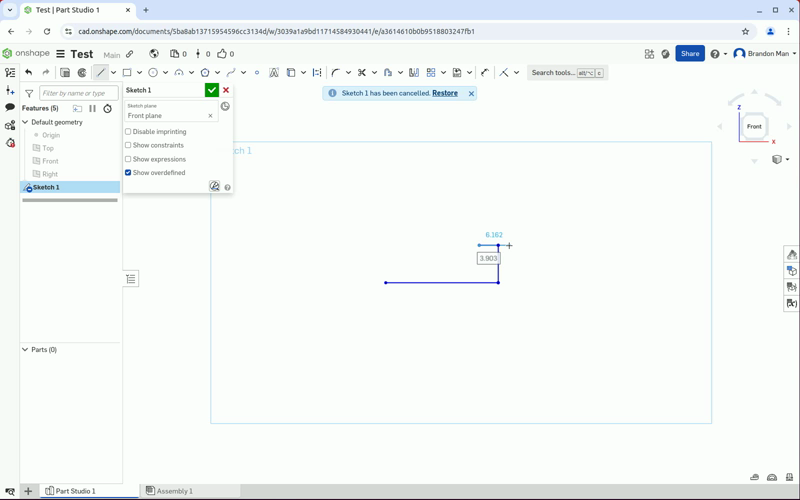
mouse_move(479, 254)
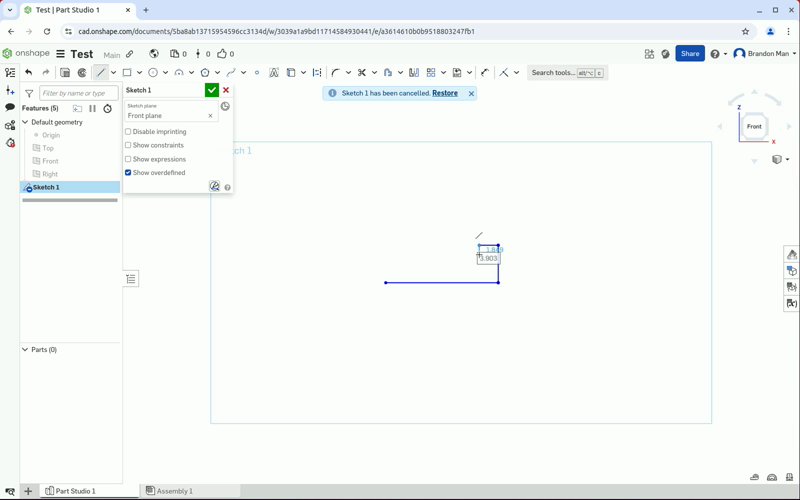
click(479, 254)
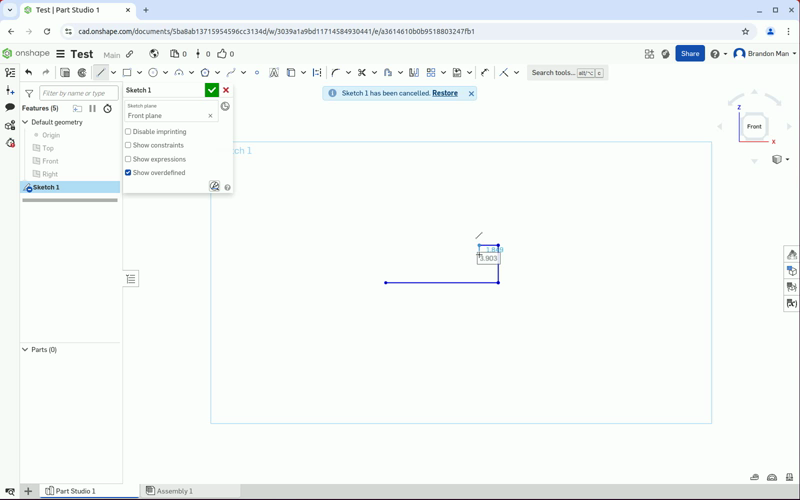
key_up(shift)
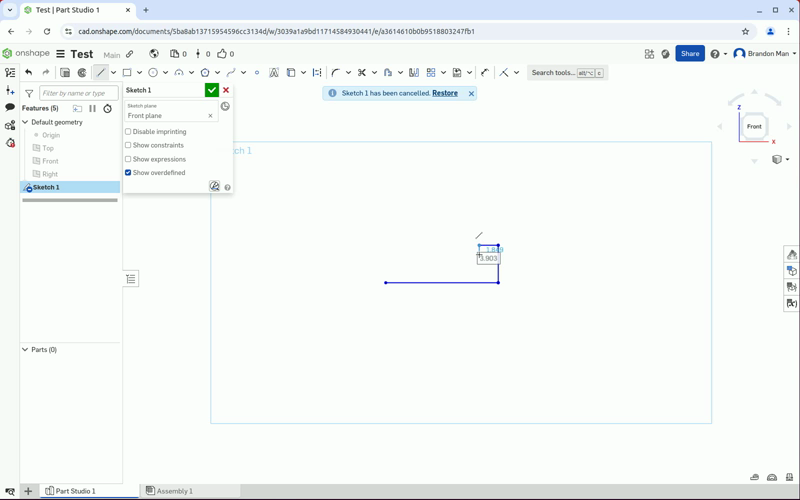
key_down(shift)
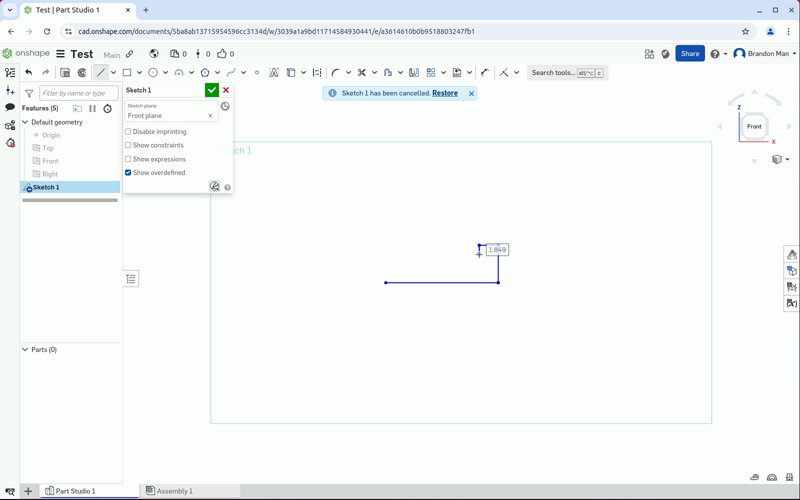
mouse_move(509, 254)
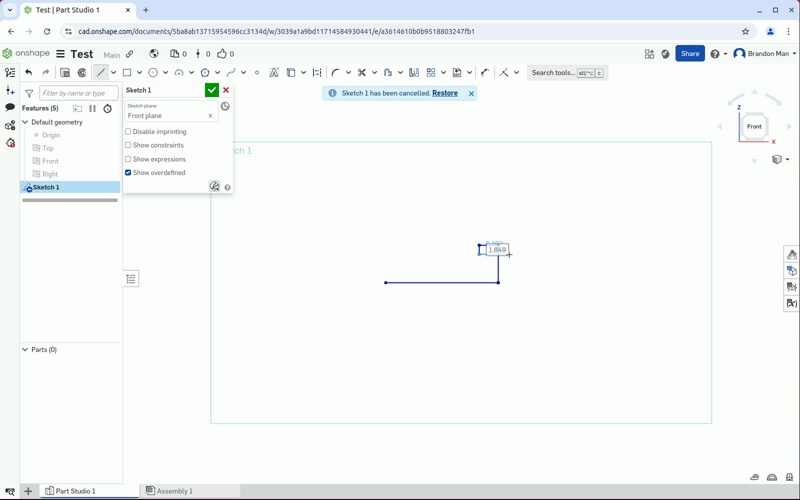
mouse_move(460, 254)
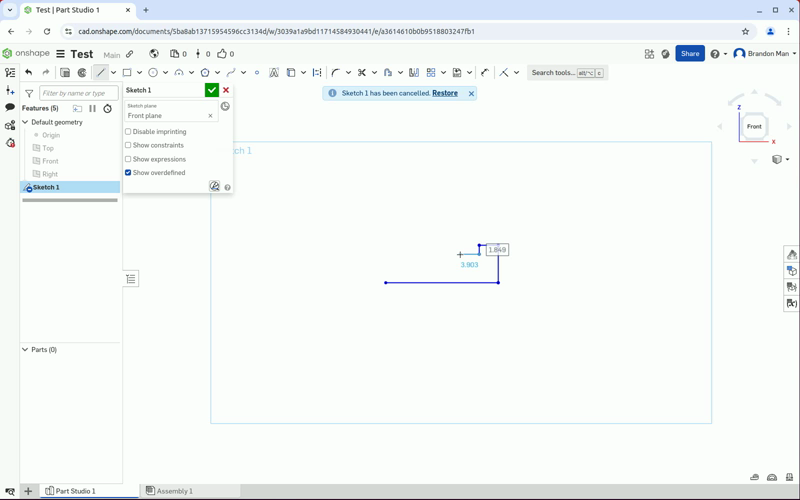
click(460, 254)
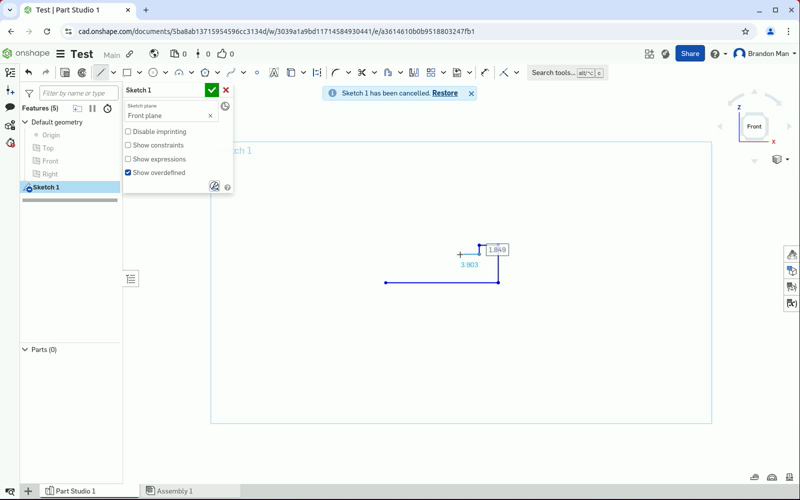
key_up(shift)
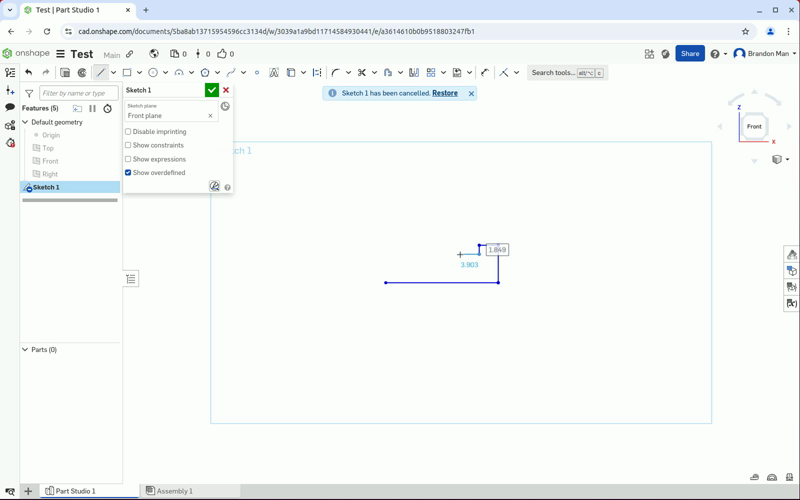
key_down(shift)
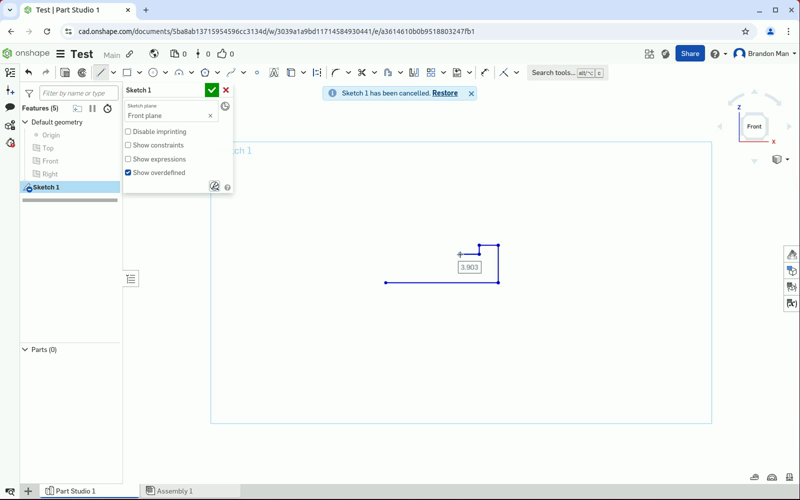
mouse_move(490, 254)
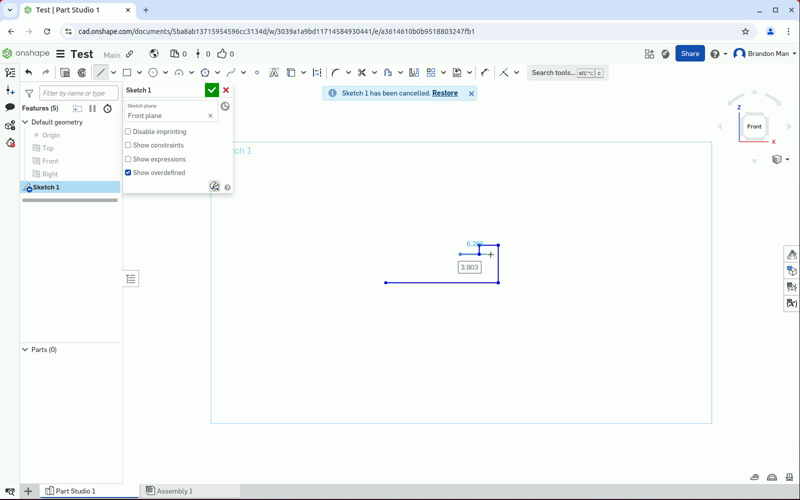
mouse_move(460, 245)
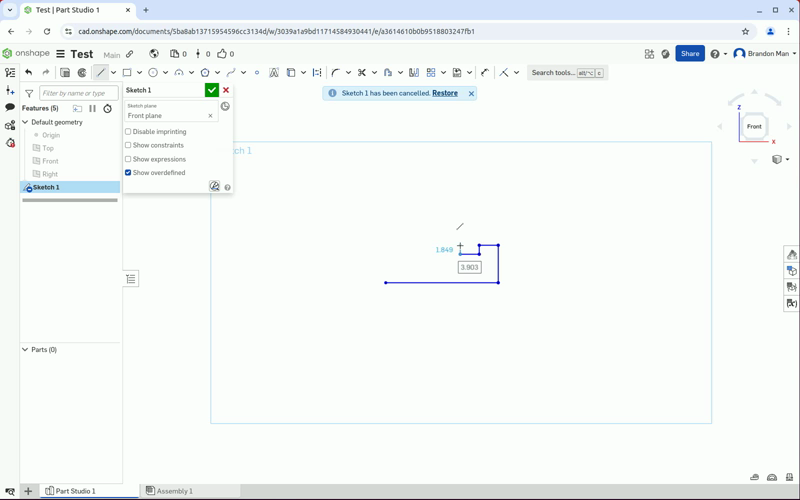
click(460, 245)
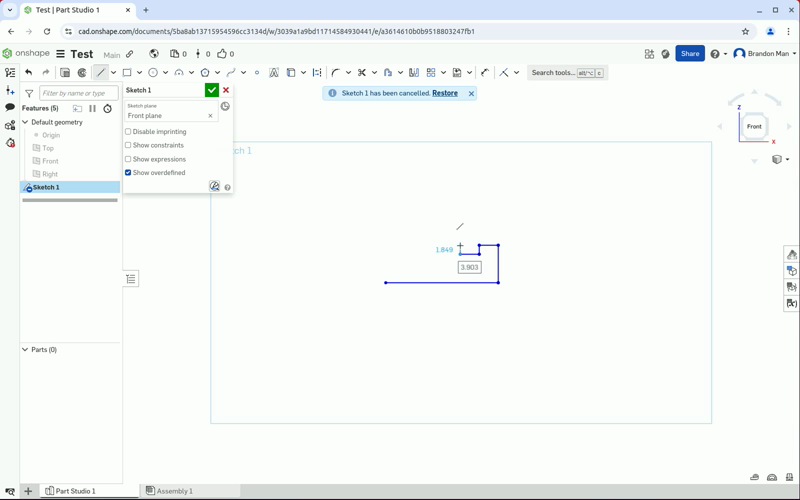
key_up(shift)
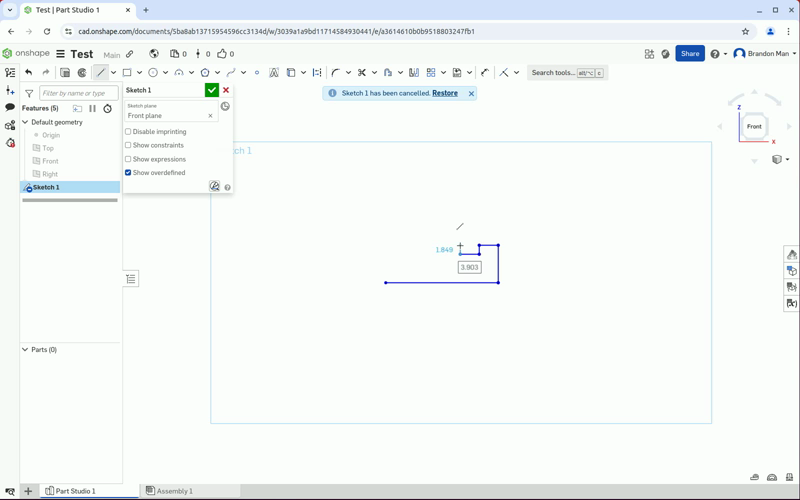
key_down(shift)
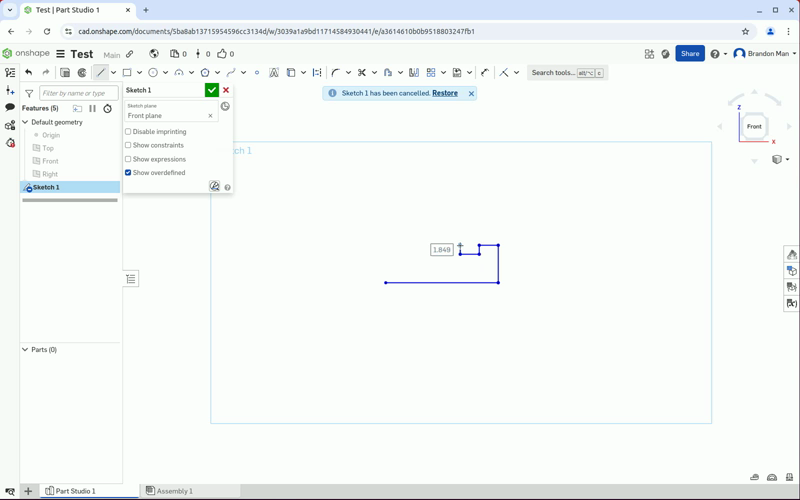
mouse_move(385, 245)
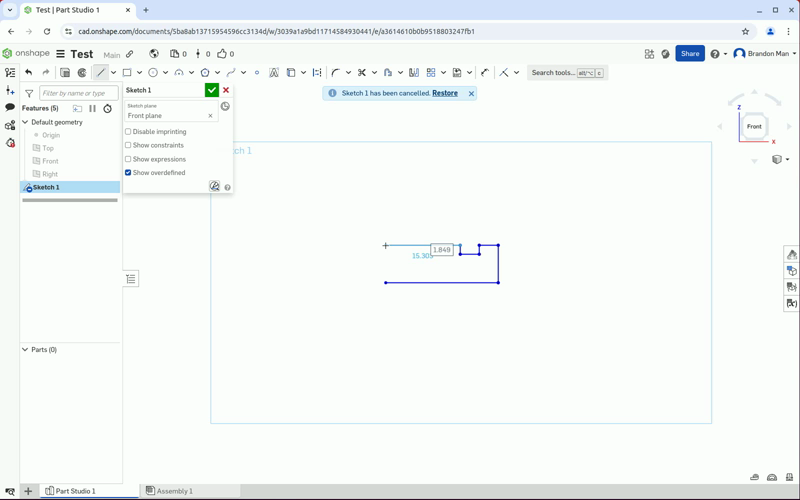
click(385, 245)
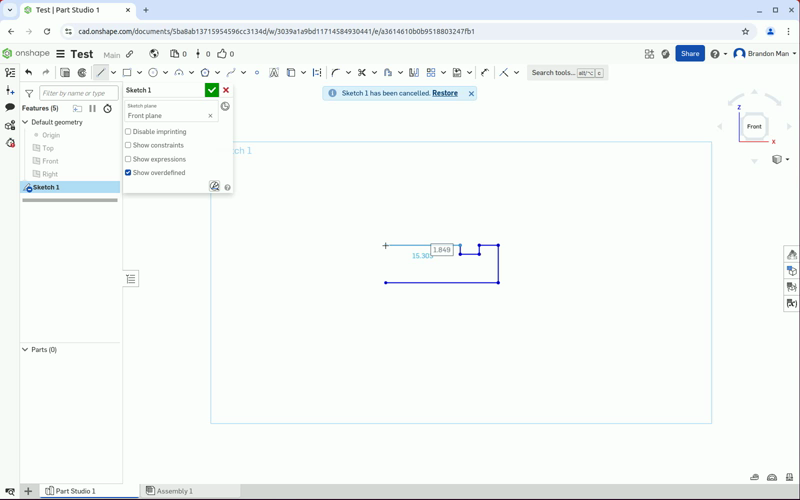
key_up(shift)
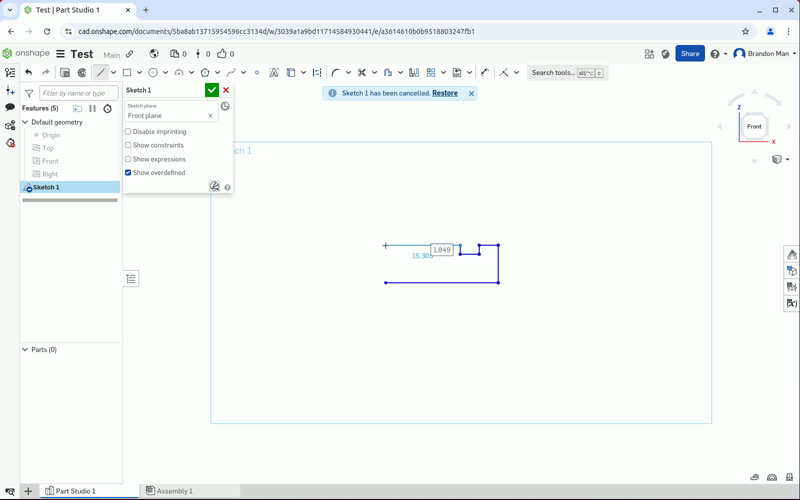
mouse_move(415, 245)
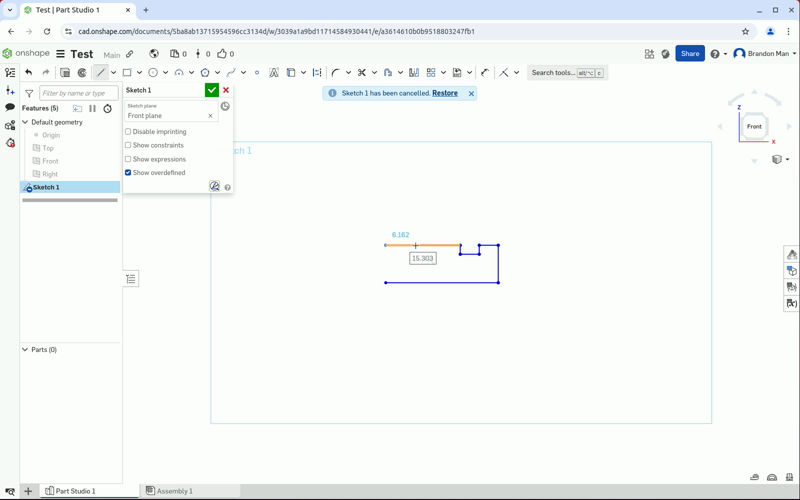
key_down(shift)
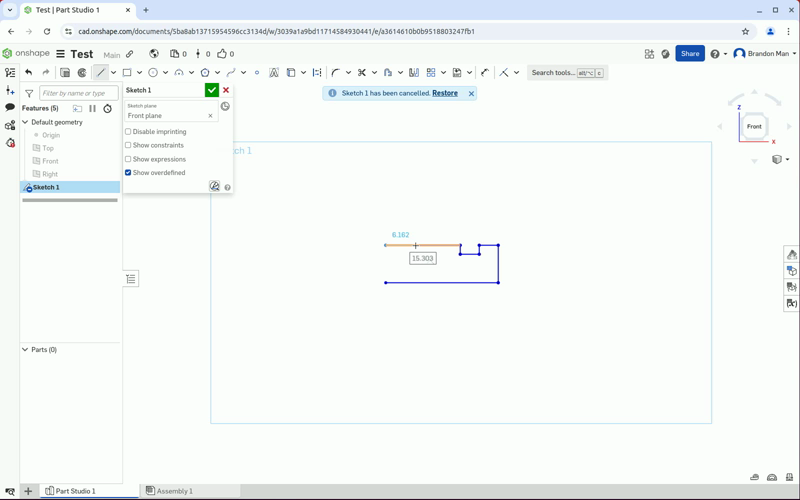
mouse_move(385, 282)
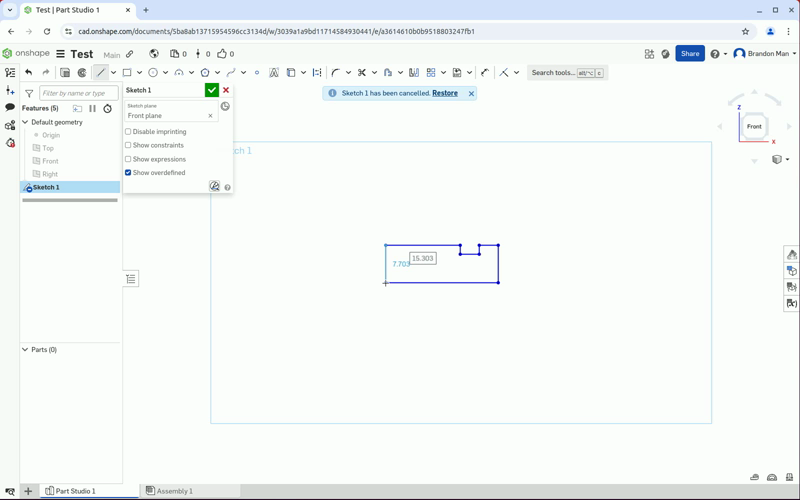
key_up(shift)
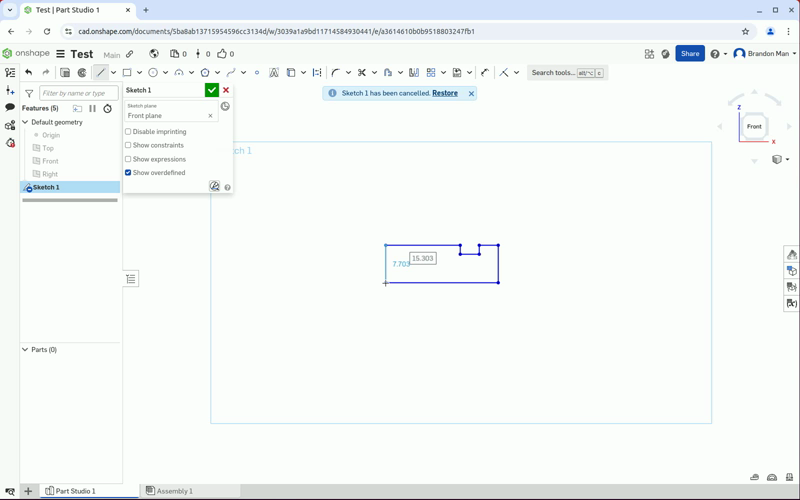
click(385, 282)
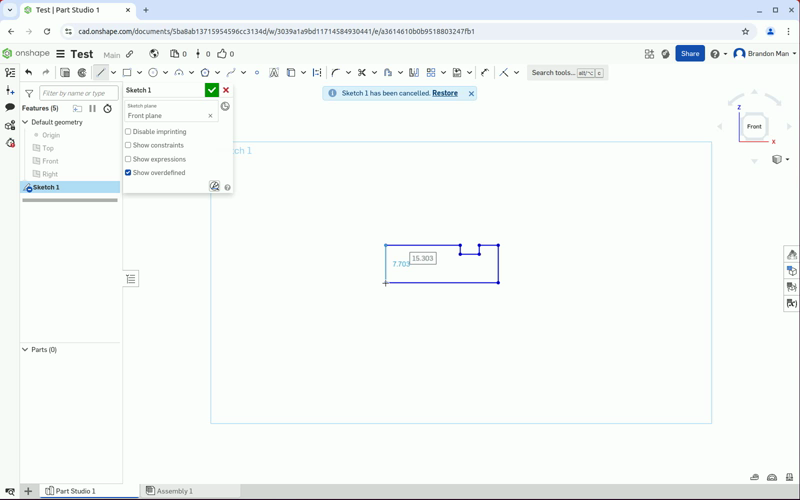
key(esc)
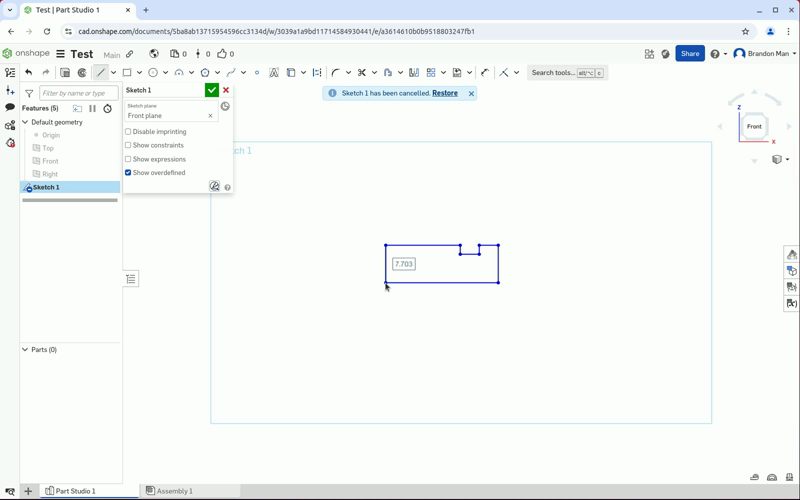
mouse_move(392, 276)
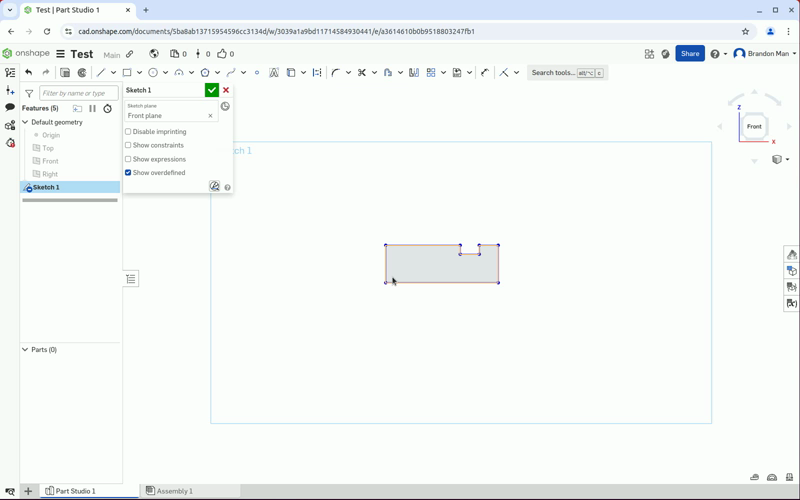
click(392, 276)
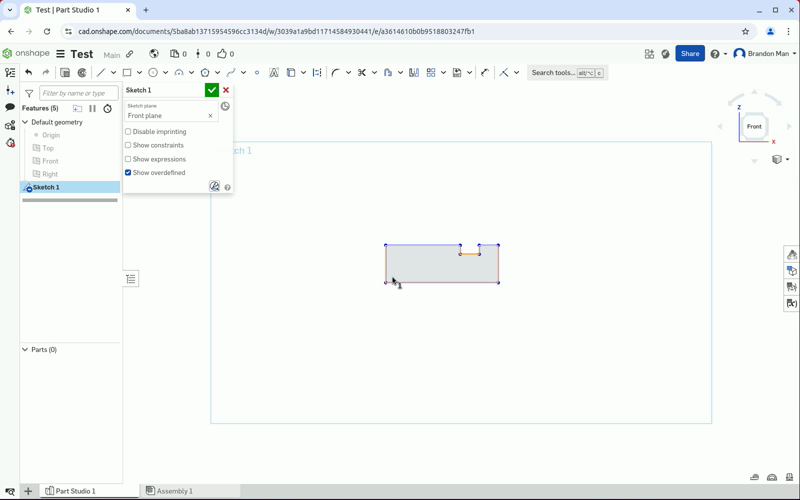
mouse_move(73, 352)
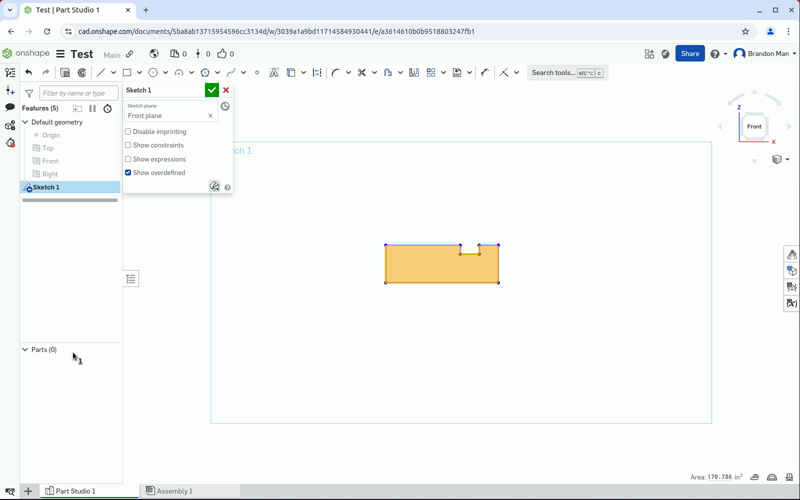
key(shift+y)
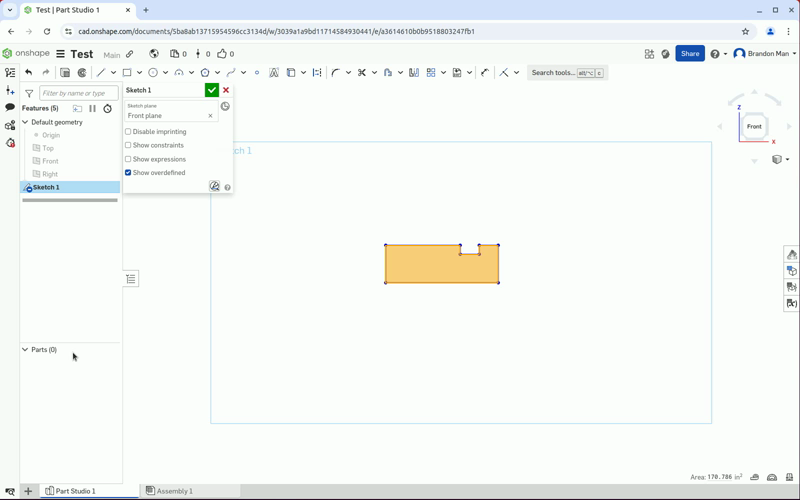
key(shift+e)
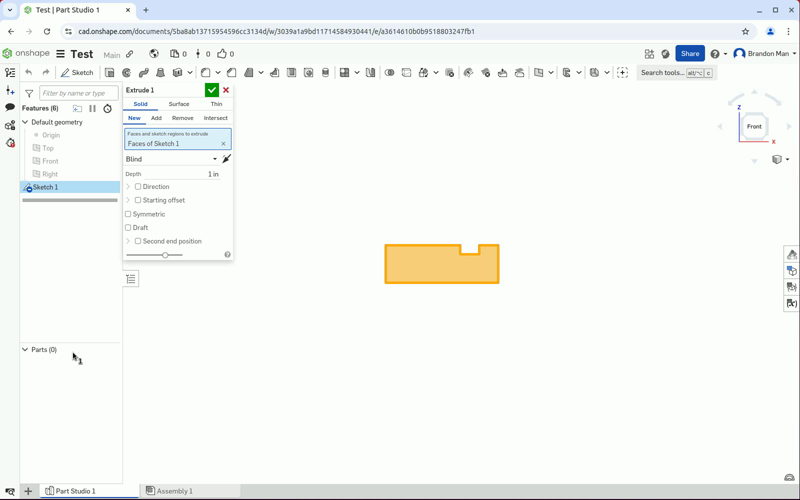
mouse_move(143, 106)
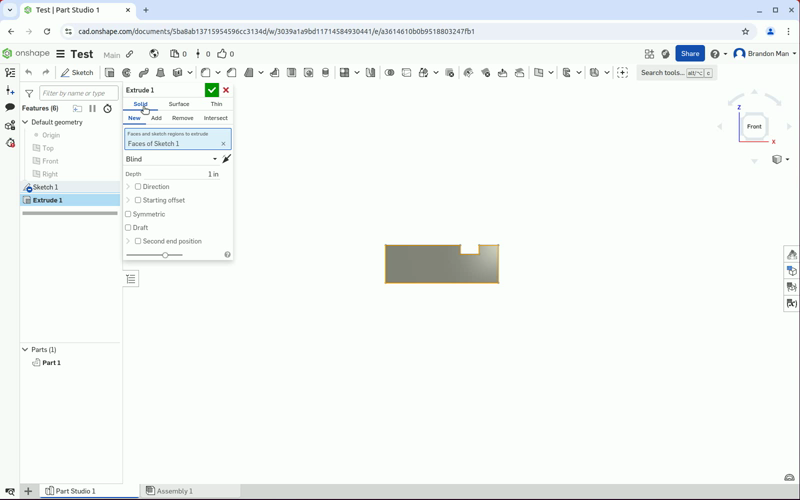
click(143, 106)
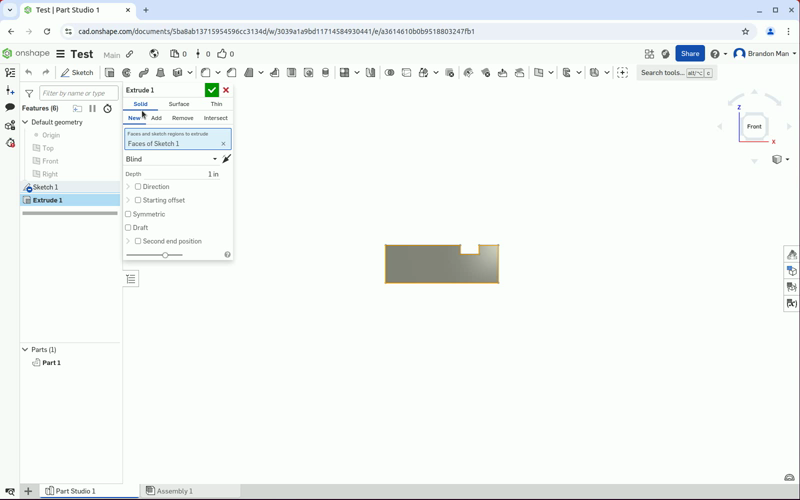
mouse_move(137, 120)
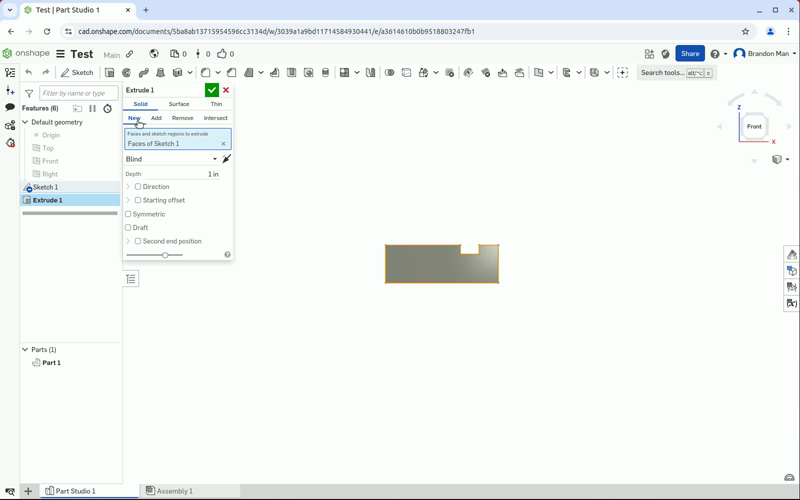
click(137, 120)
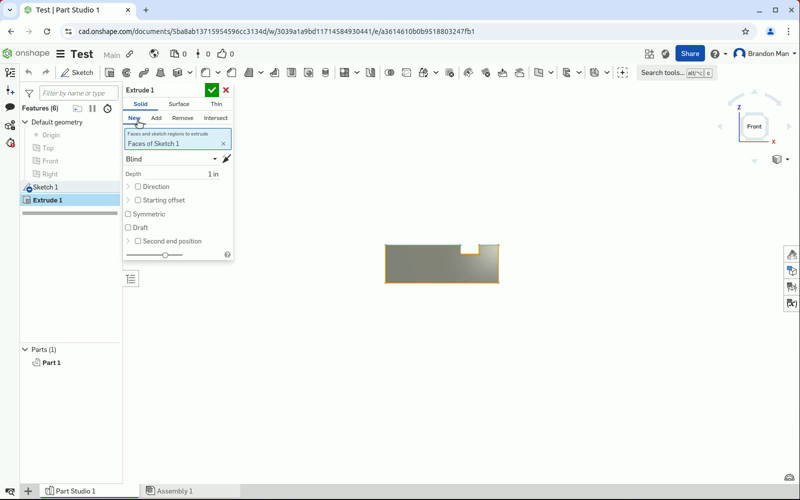
key(tab, 4)
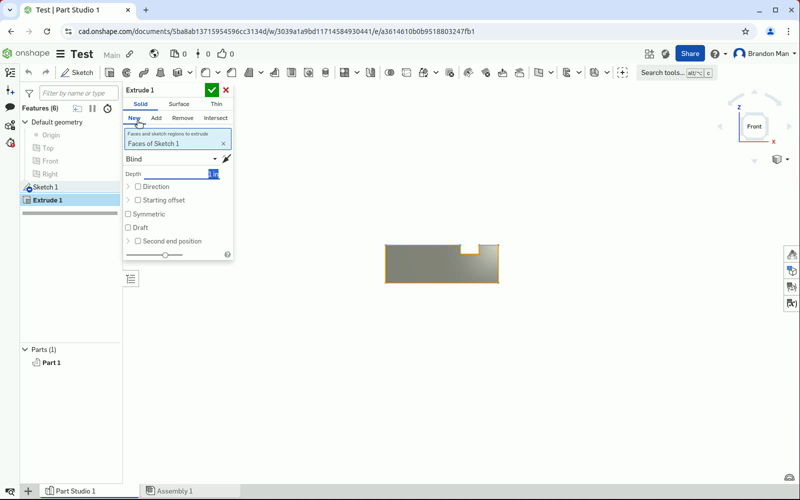
text(23.108)
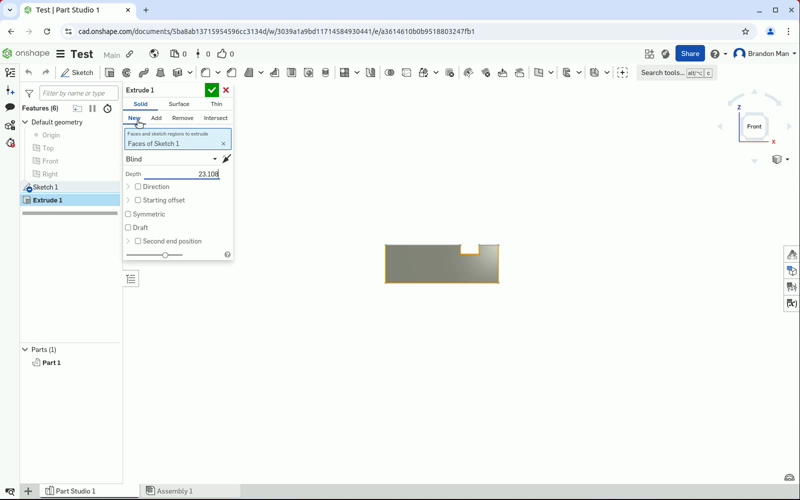
key(enter)
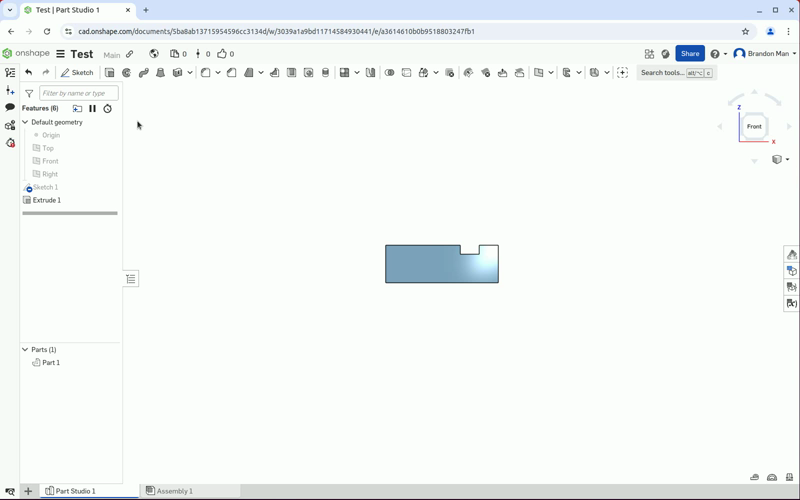
key(shift+h)
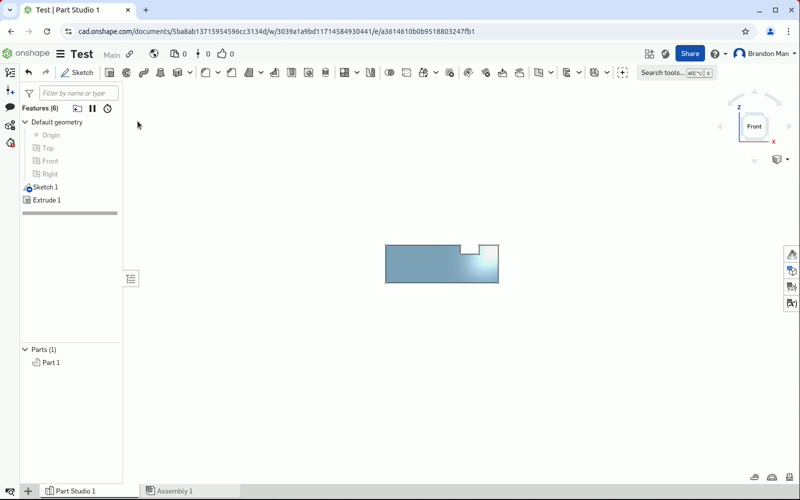
key(shift+h)
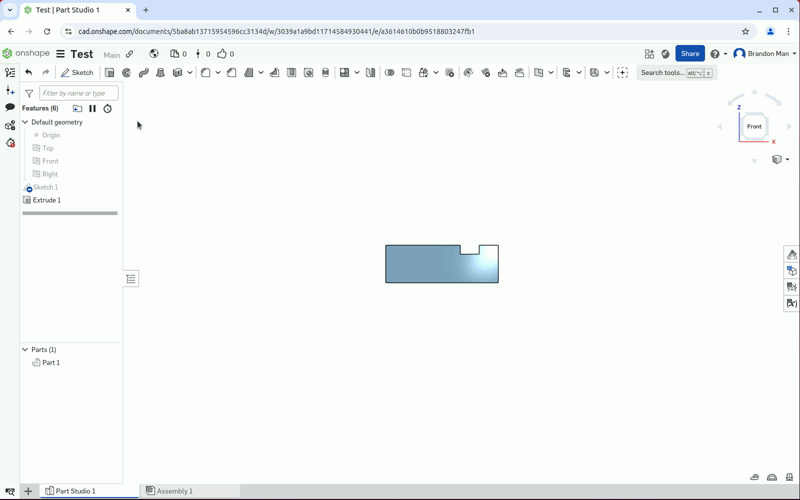
mouse_move(73, 189)
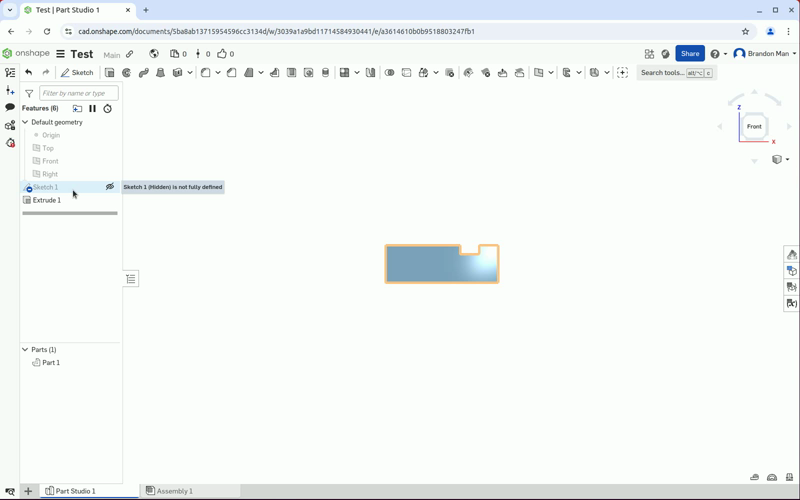
click(73, 189)
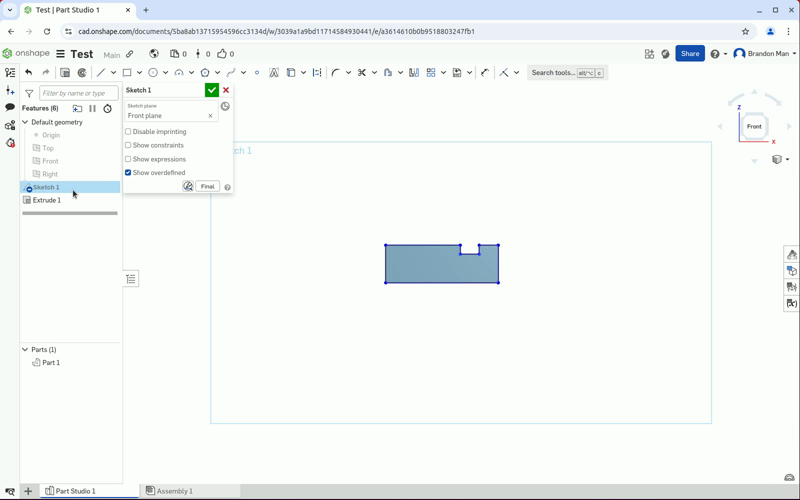
mouse_move(229, 92)
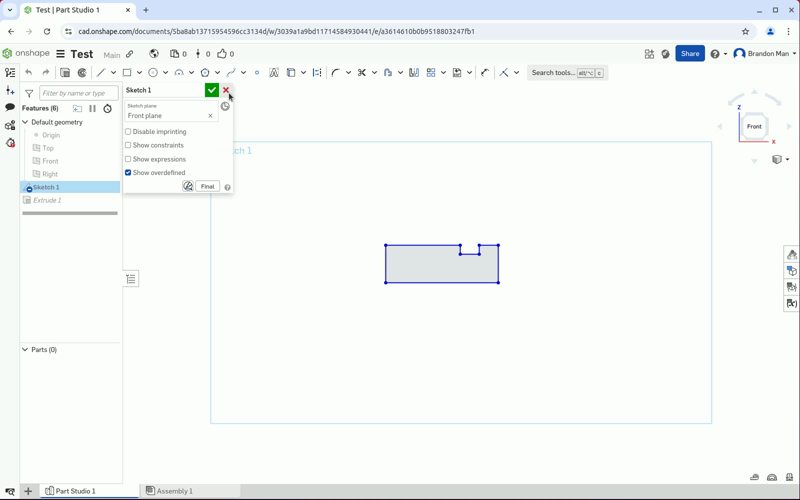
click(229, 92)
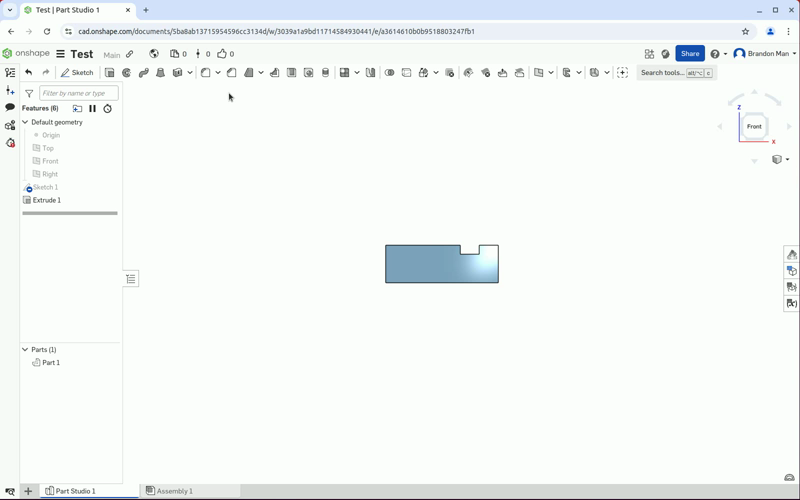
mouse_move(73, 352)
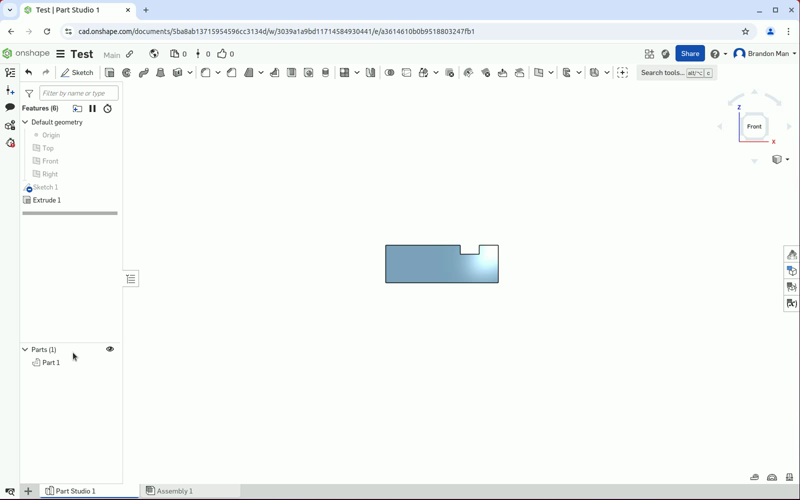
key(y)
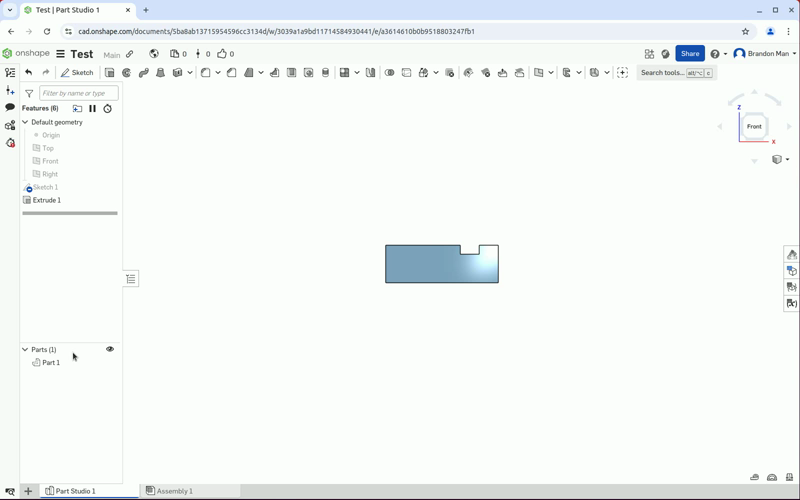
key(shift+p)
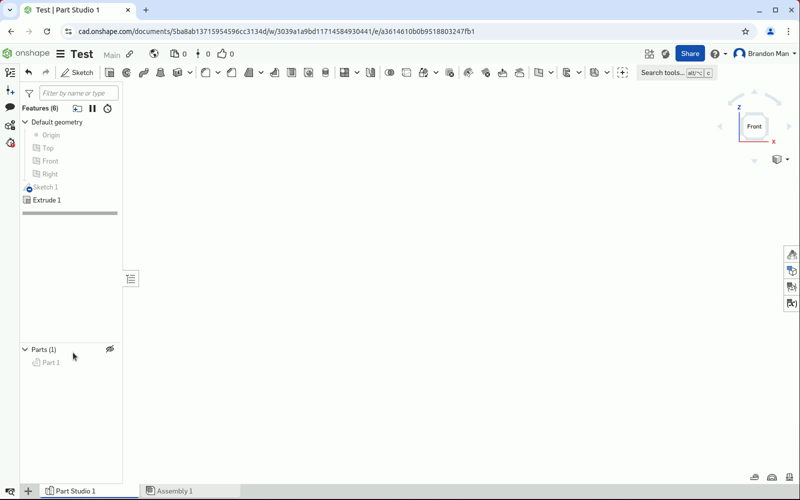
key(space)
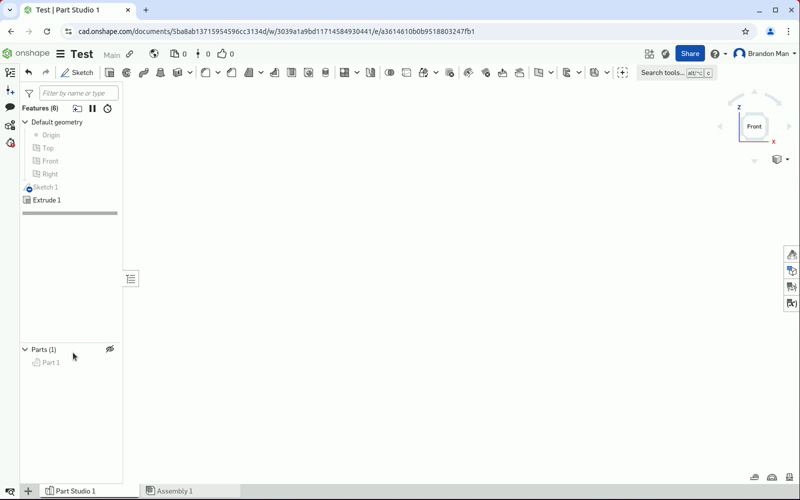
key_down(shift)
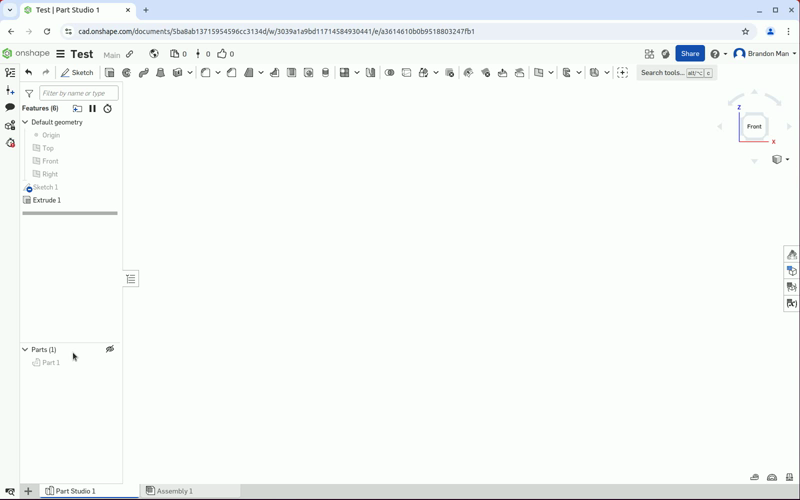
key(down)
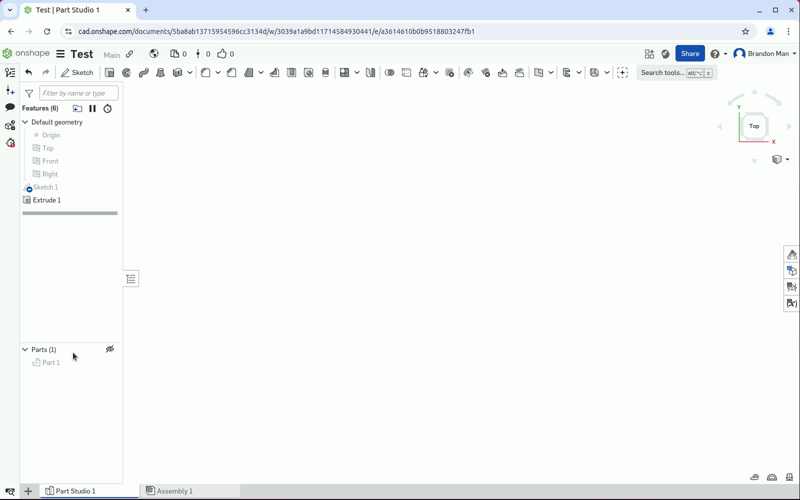
key_up(shift)
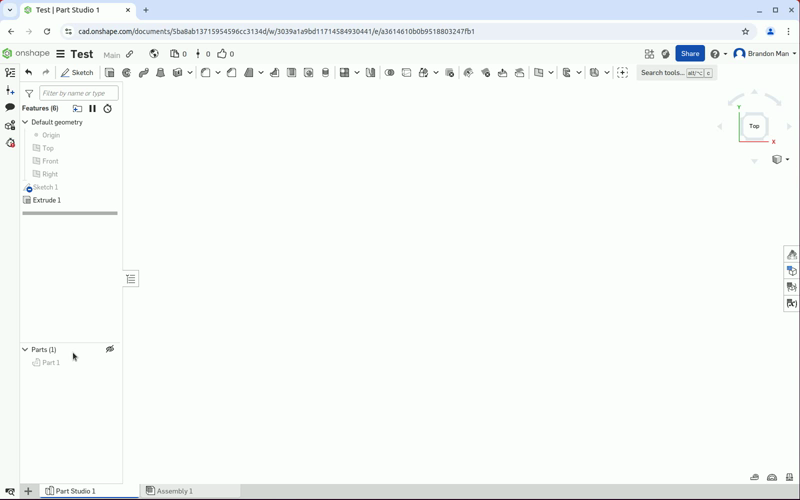
mouse_move(73, 352)
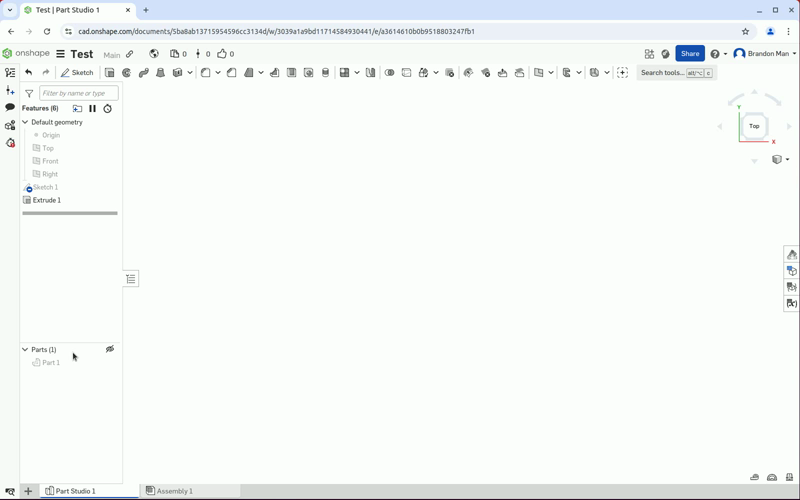
key(shift+y)
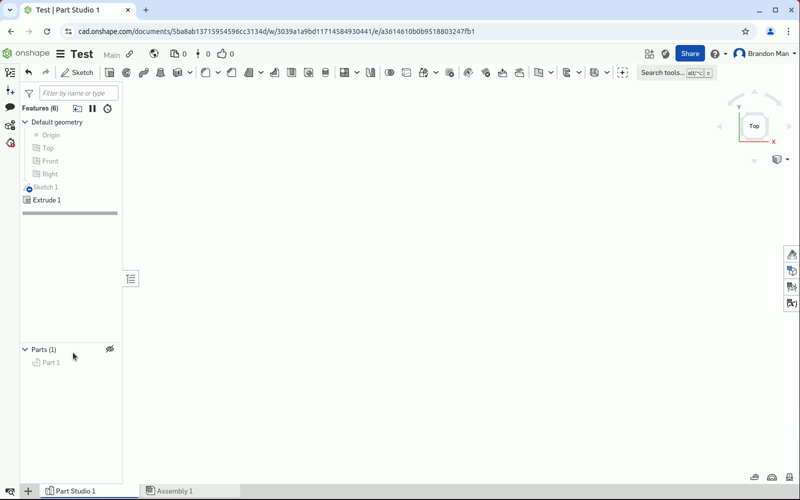
key(shift+s)
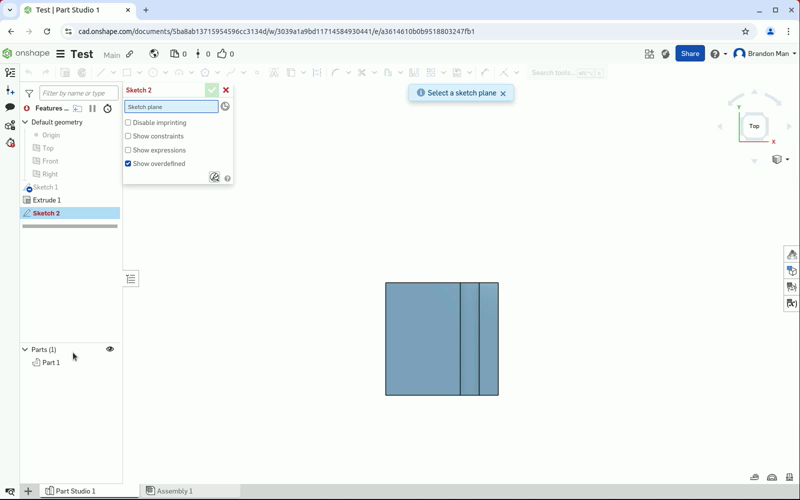
mouse_move(73, 150)
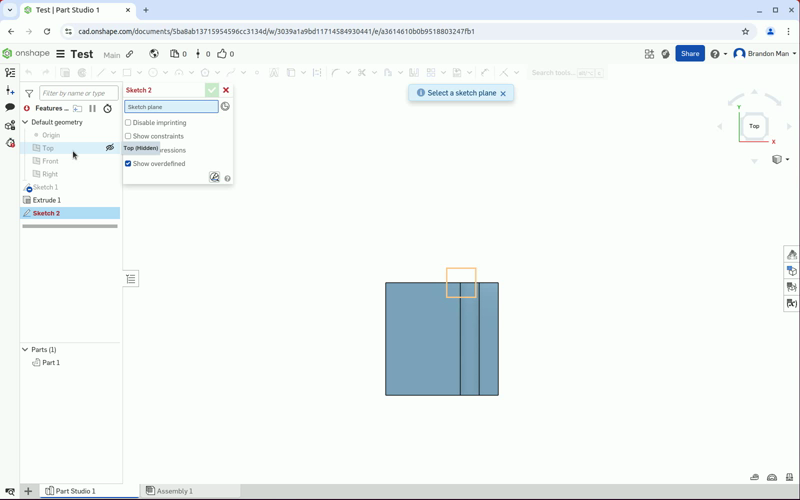
click(73, 150)
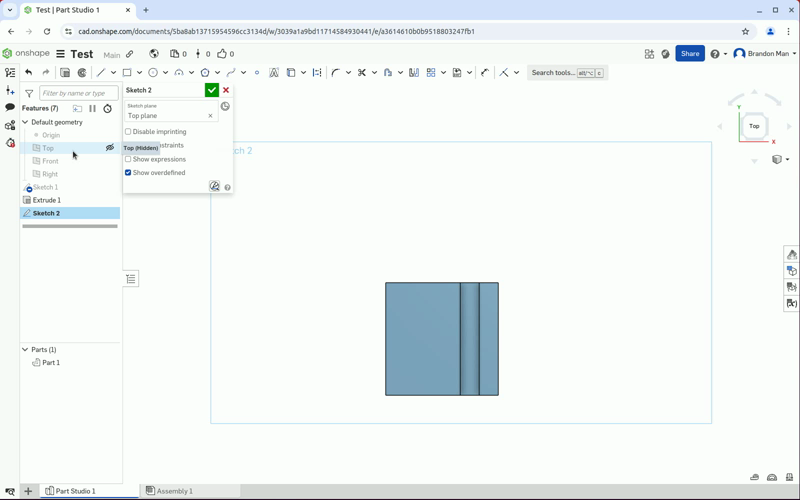
mouse_move(73, 352)
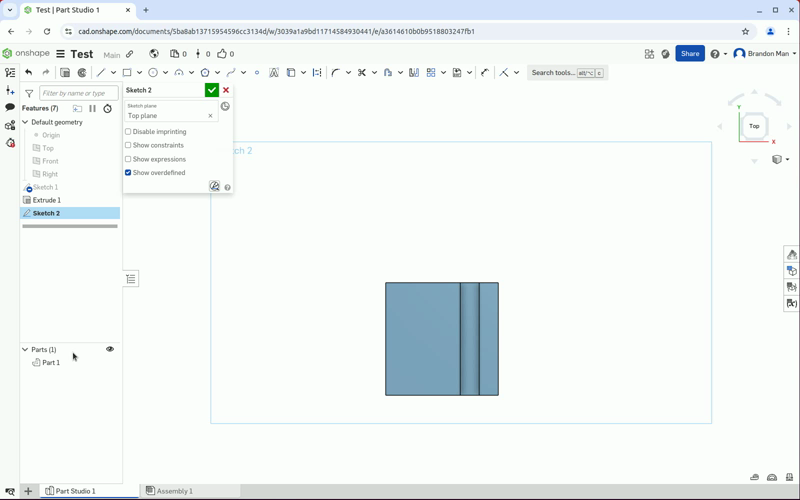
key(y)
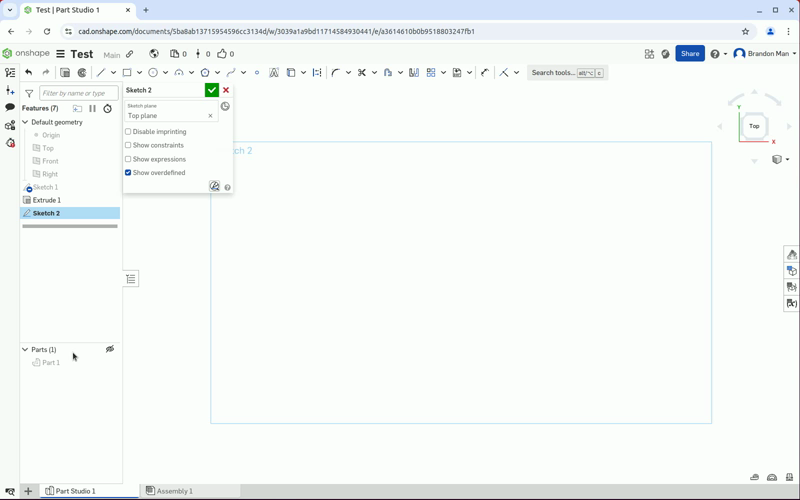
key(c)
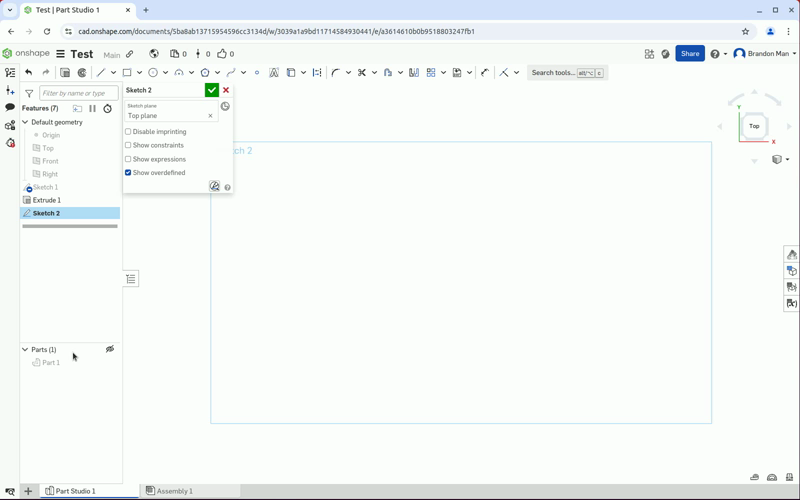
key_down(shift)
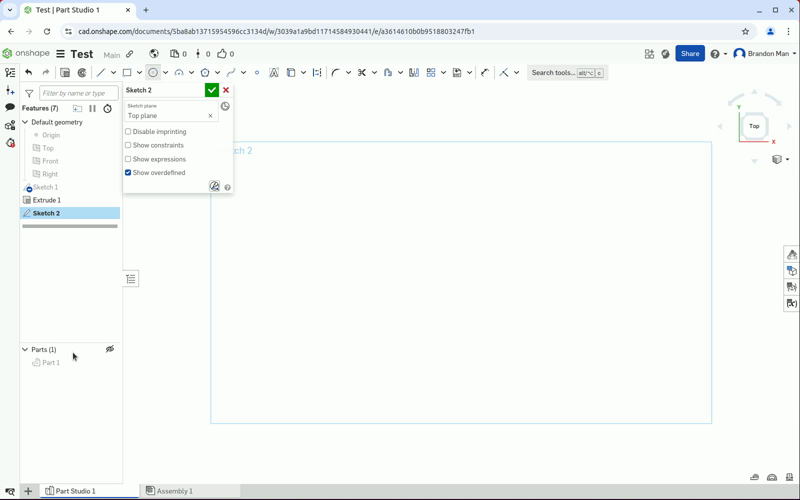
mouse_move(423, 320)
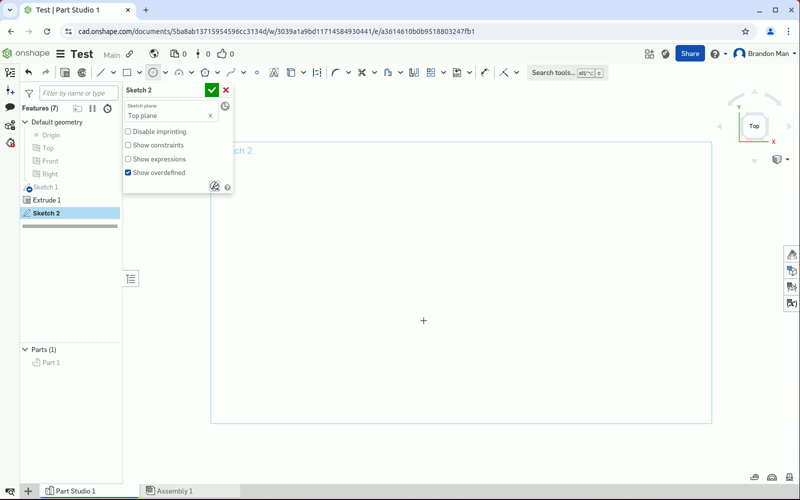
click(423, 320)
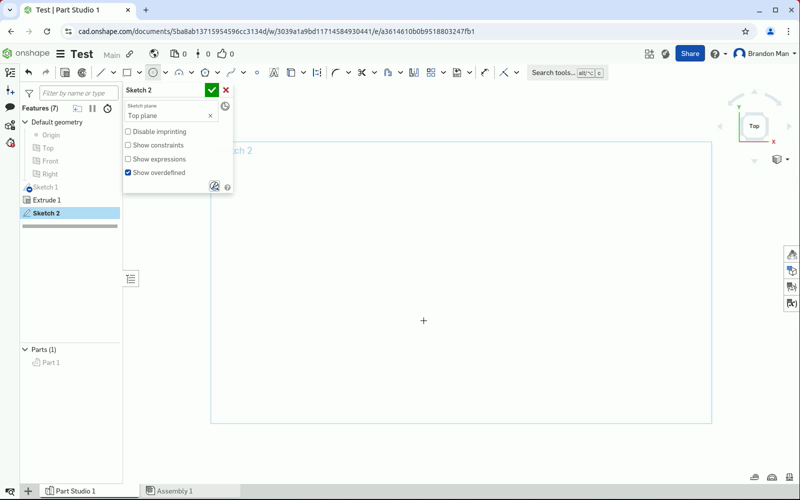
key_up(shift)
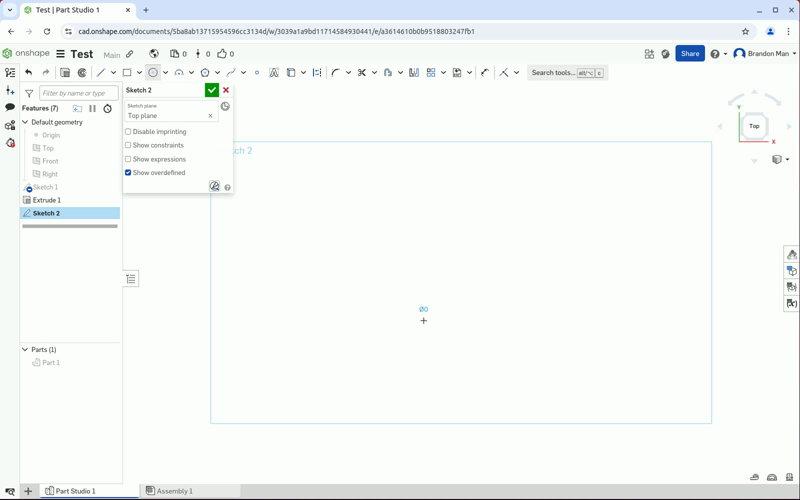
mouse_move(438, 320)
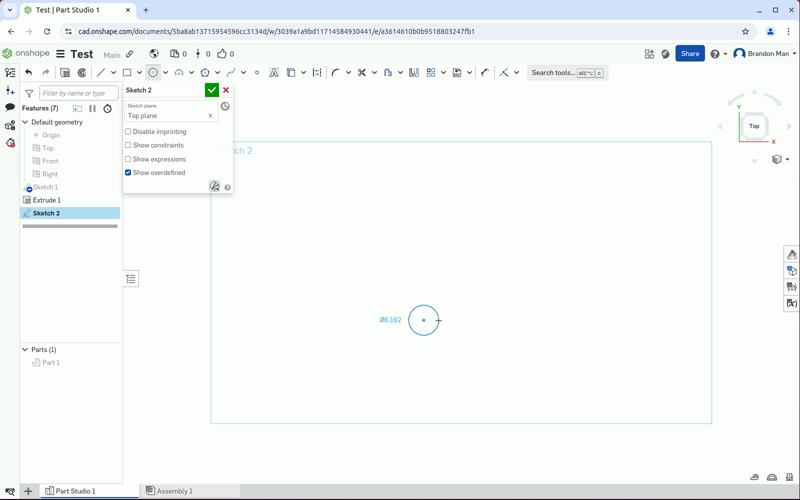
click(438, 320)
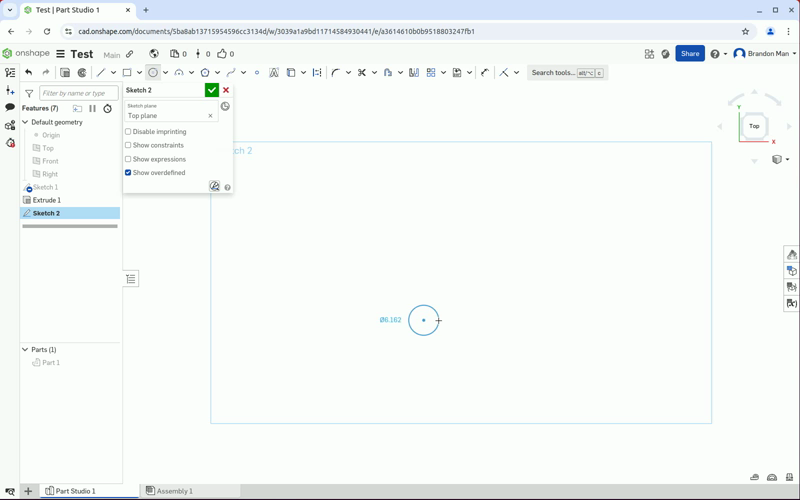
key(esc)
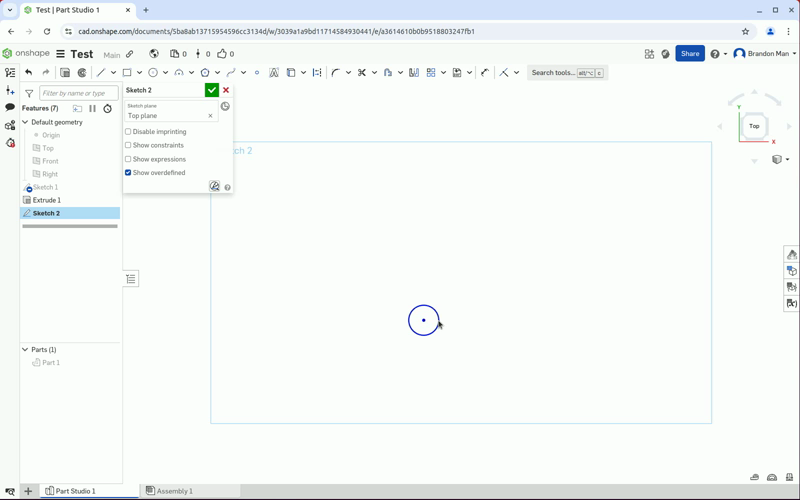
mouse_move(427, 328)
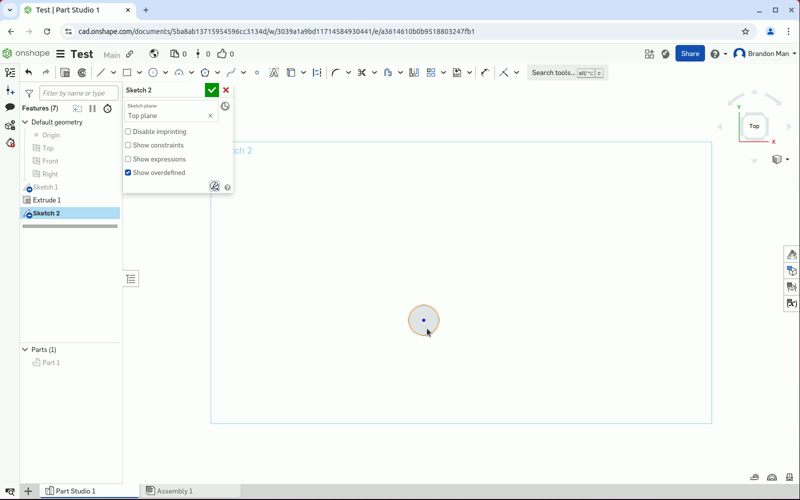
scroll(6)
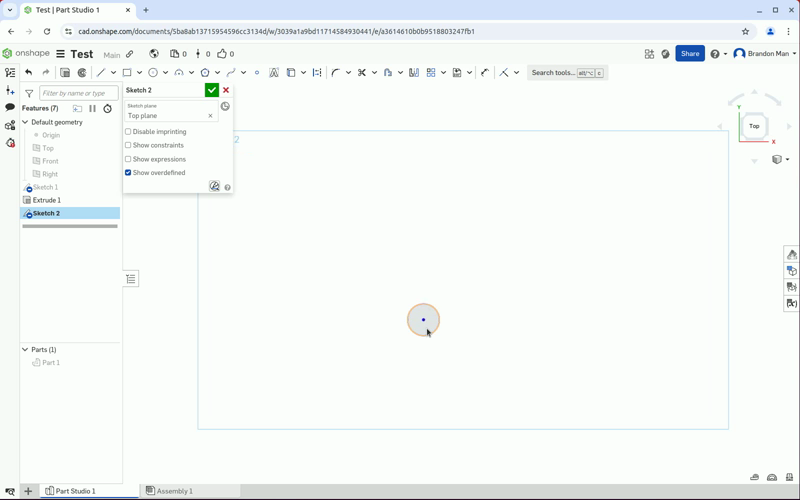
scroll(6)
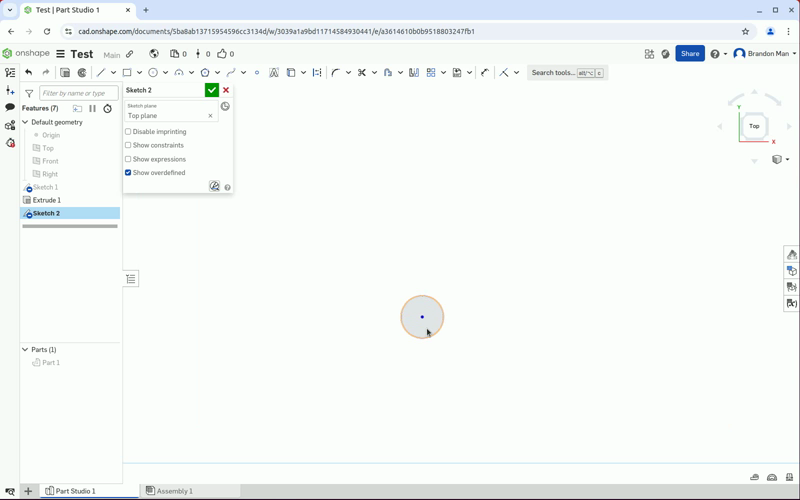
scroll(6)
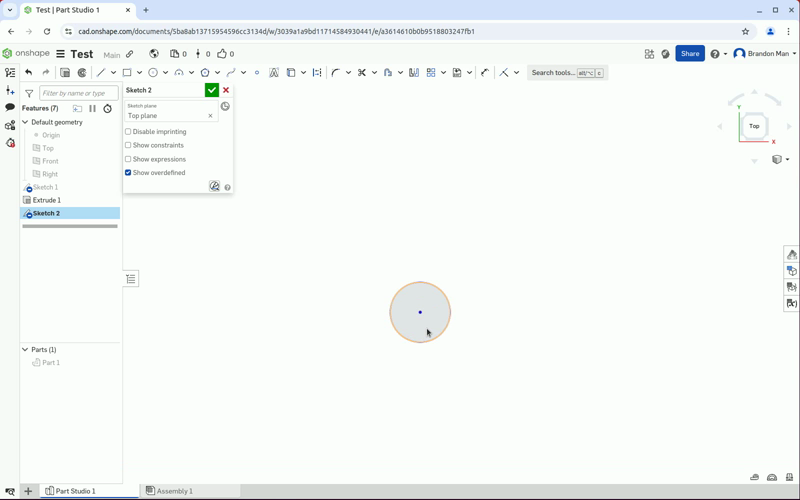
scroll(6)
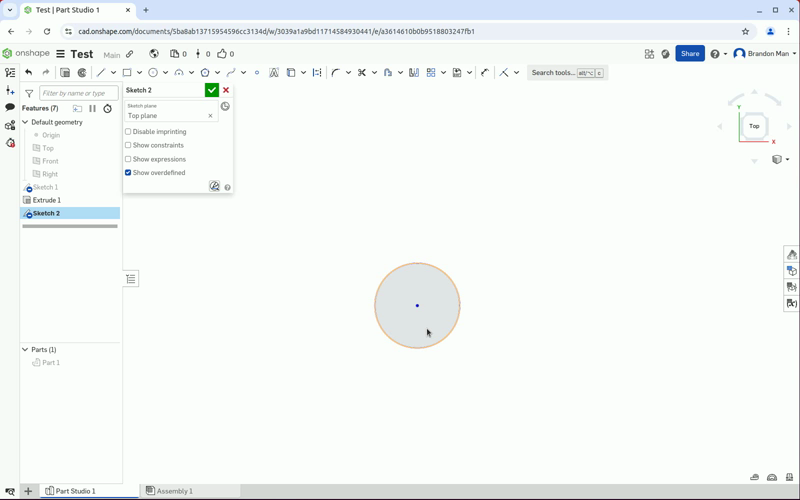
scroll(6)
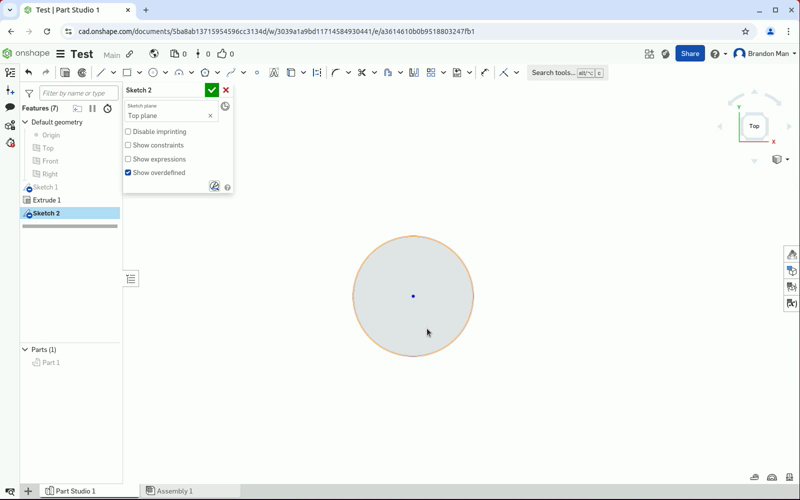
scroll(6)
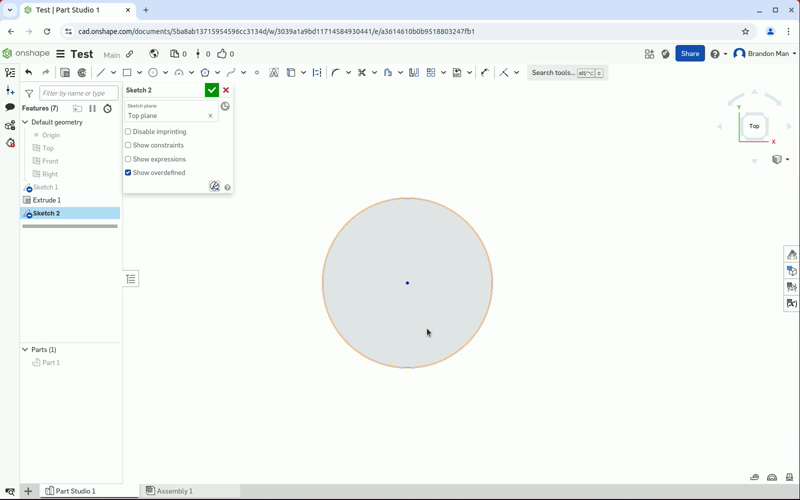
scroll(6)
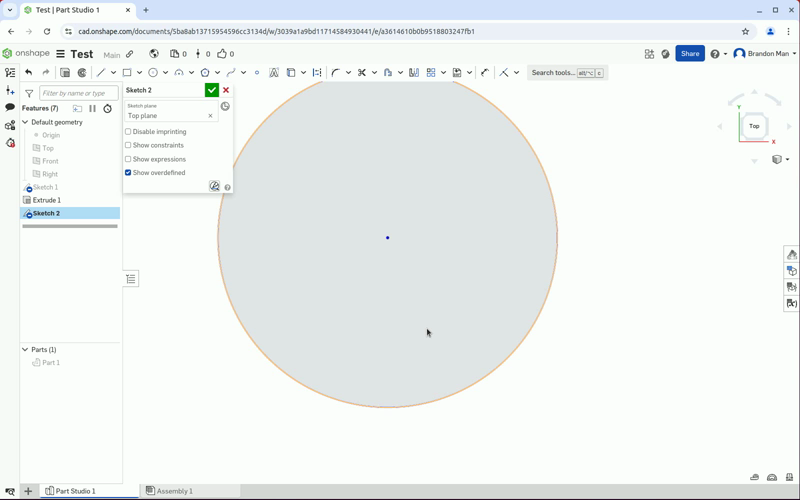
click(427, 328)
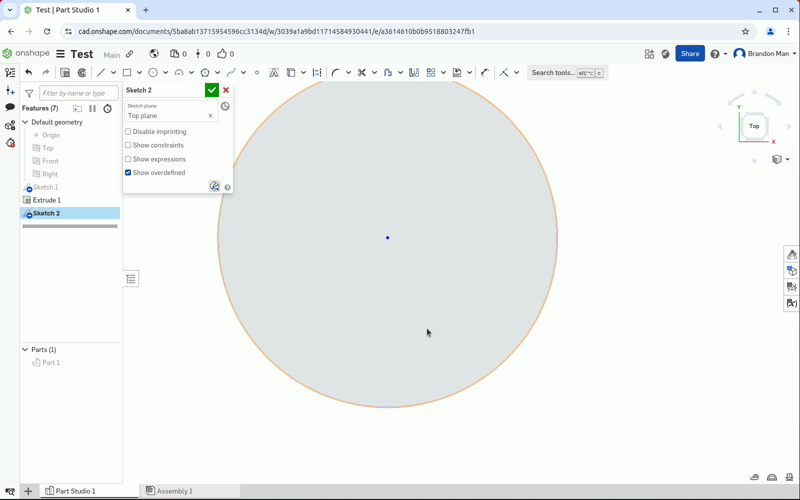
scroll(-6)
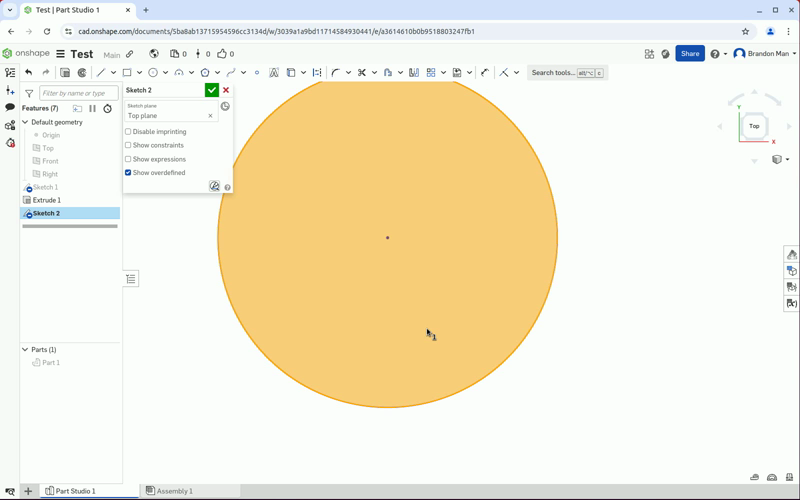
scroll(-6)
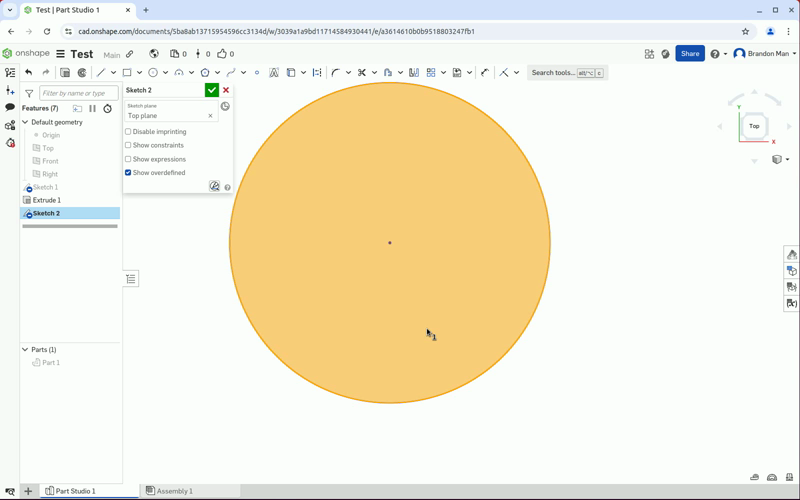
scroll(-6)
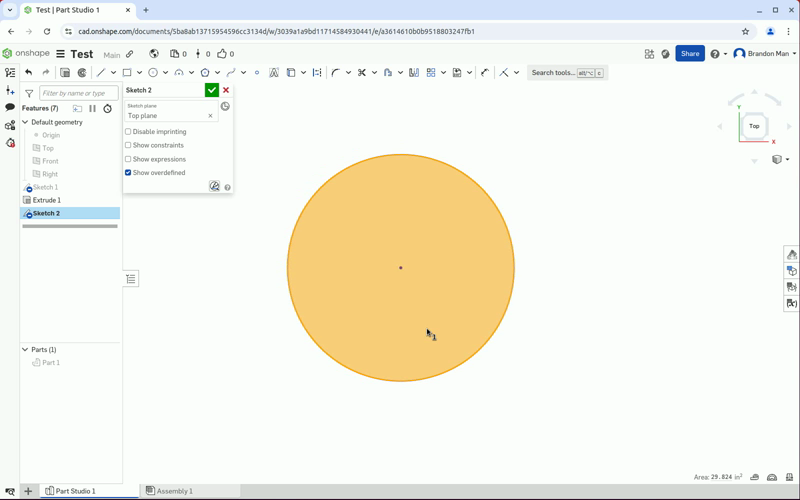
scroll(-6)
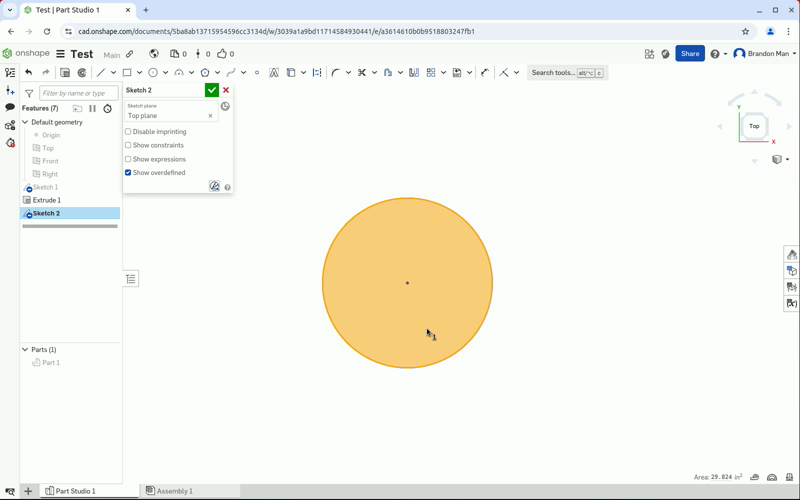
scroll(-6)
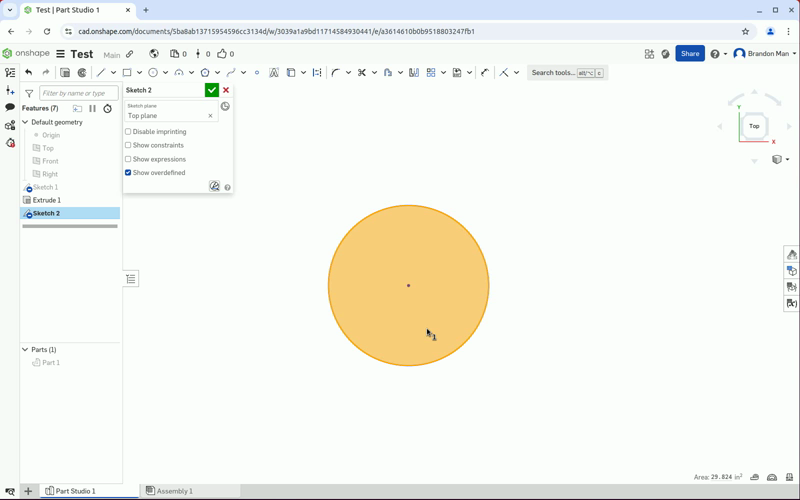
scroll(-6)
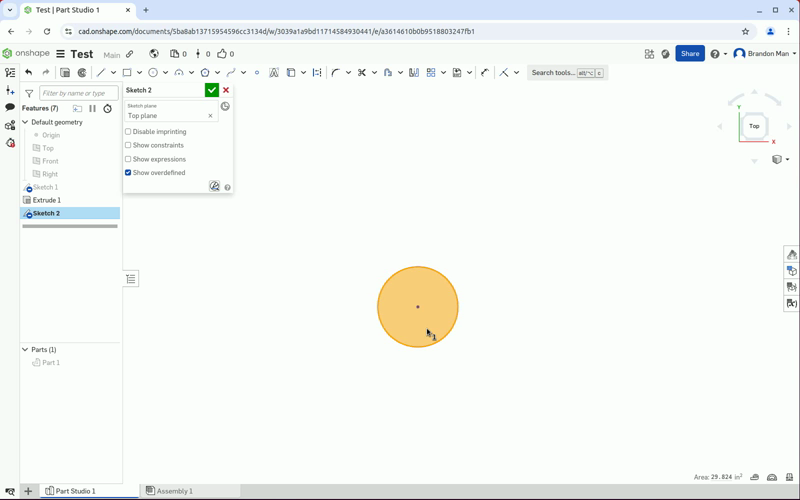
scroll(-6)
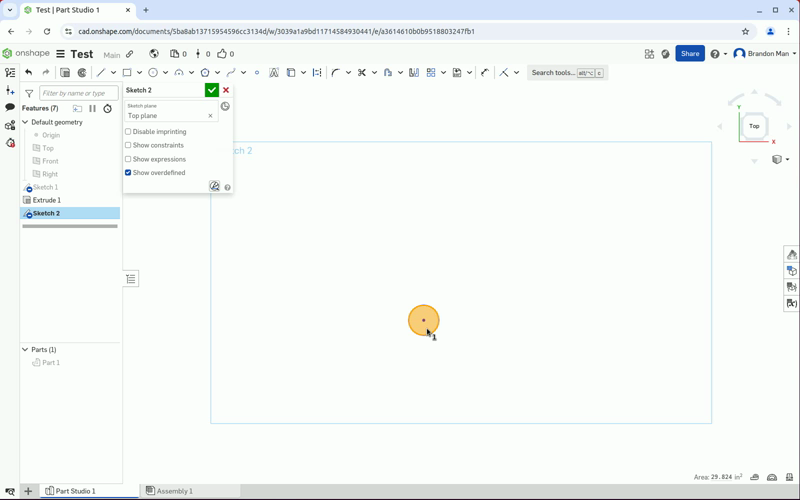
mouse_move(73, 352)
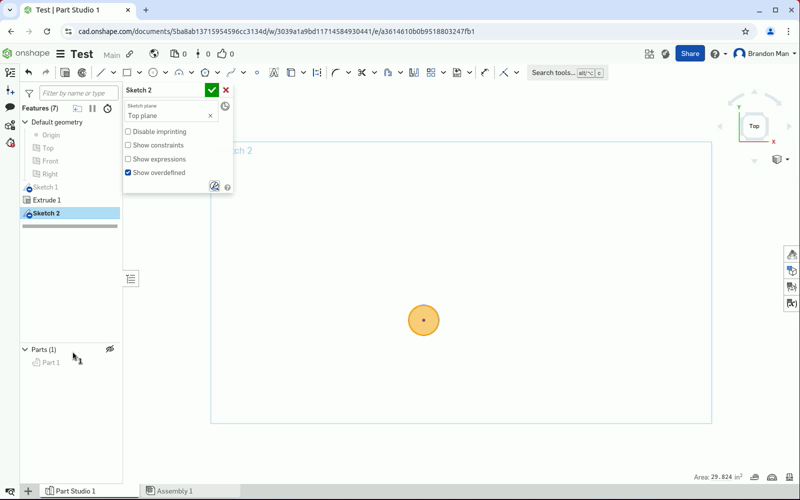
key(shift+y)
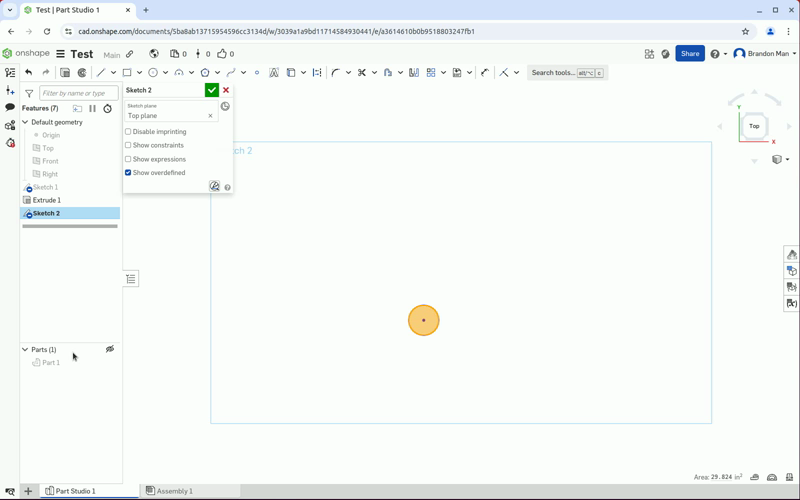
key(shift+e)
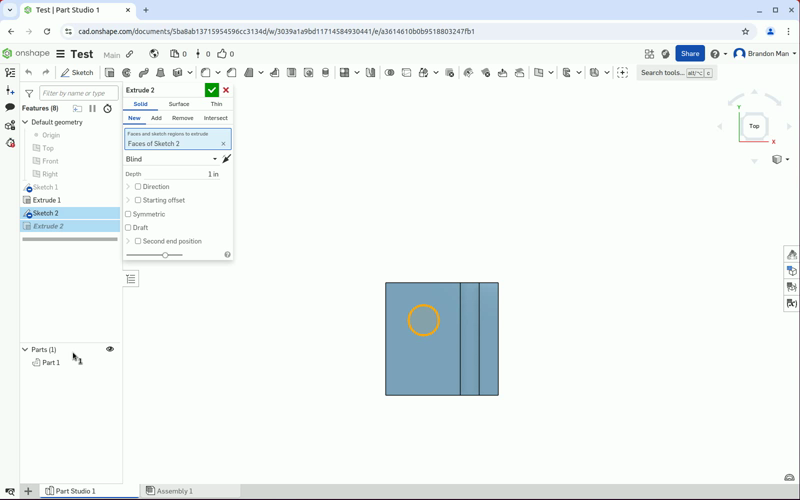
mouse_move(143, 106)
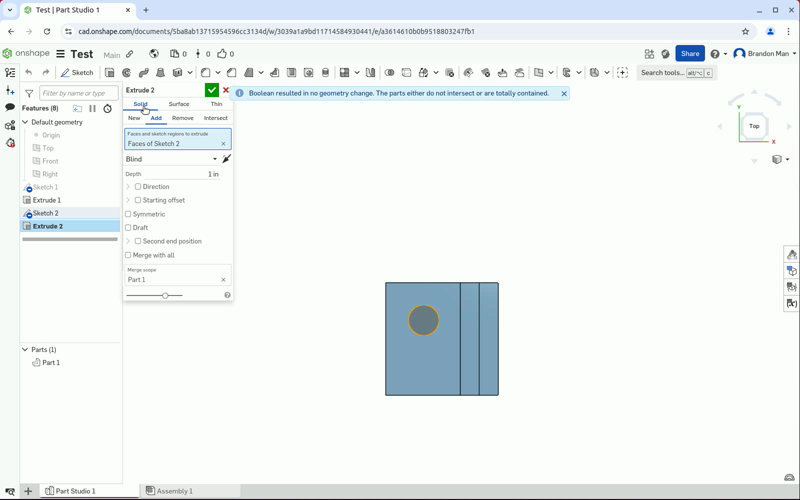
click(143, 106)
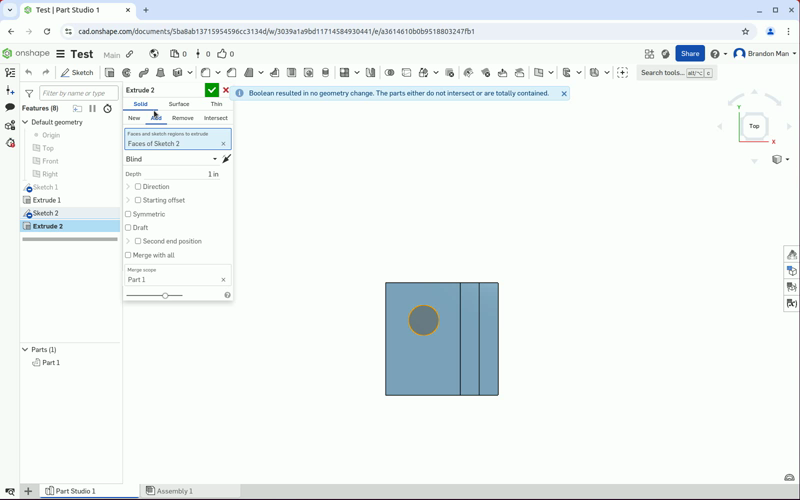
mouse_move(186, 120)
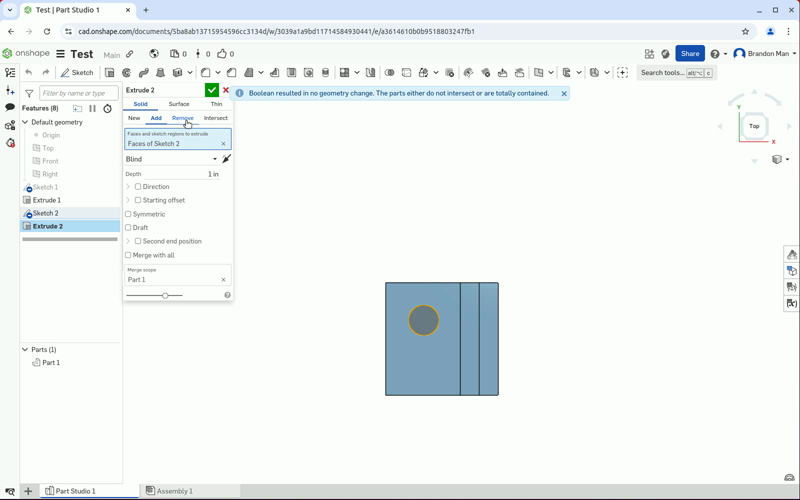
click(186, 120)
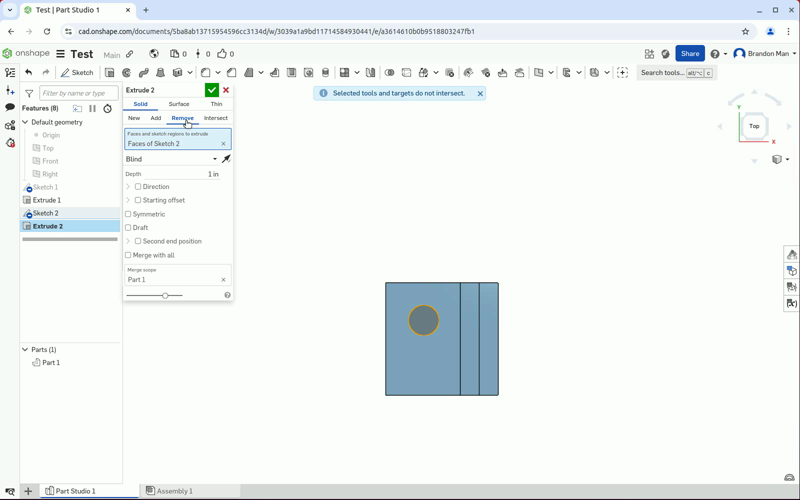
key(tab, 4)
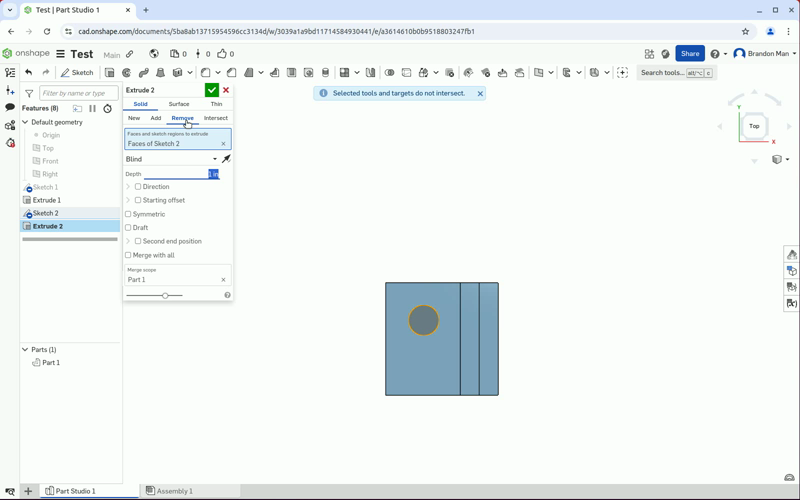
text(-23.108)
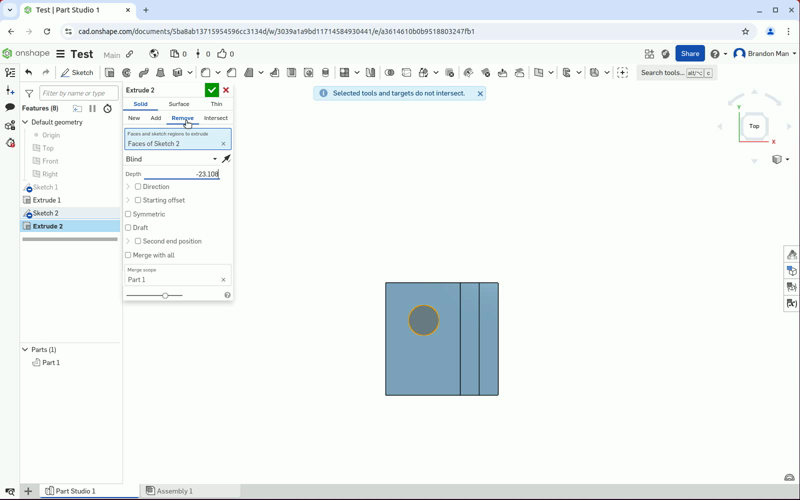
key(tab, 6)
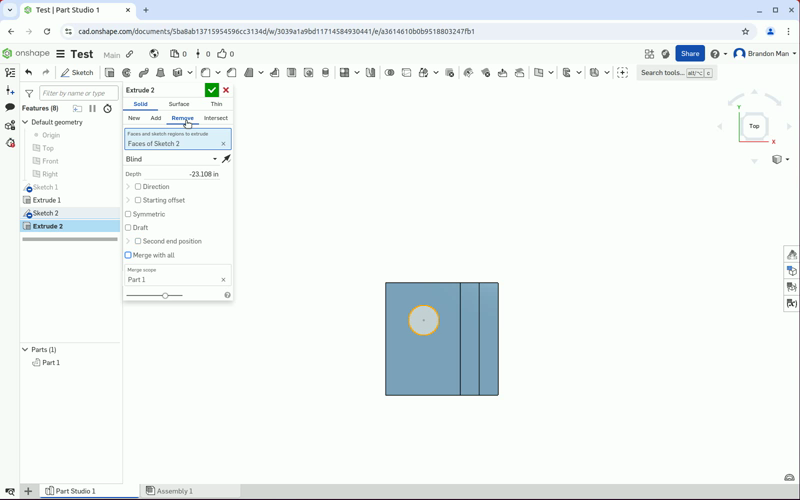
key(space)
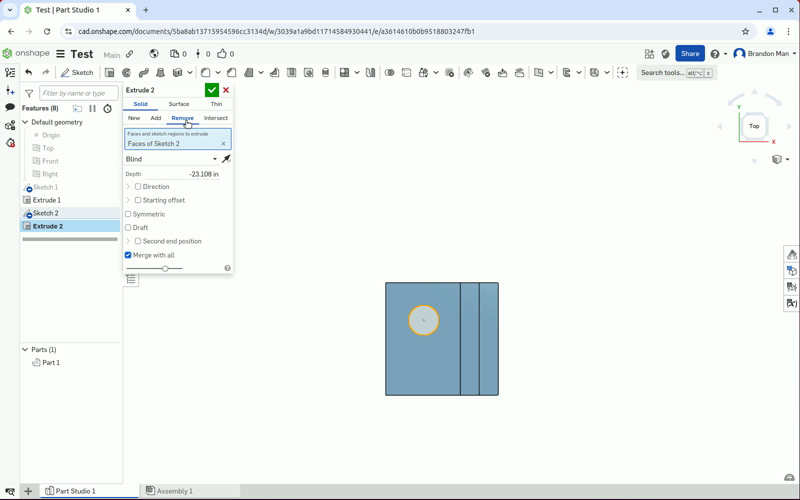
key(enter)
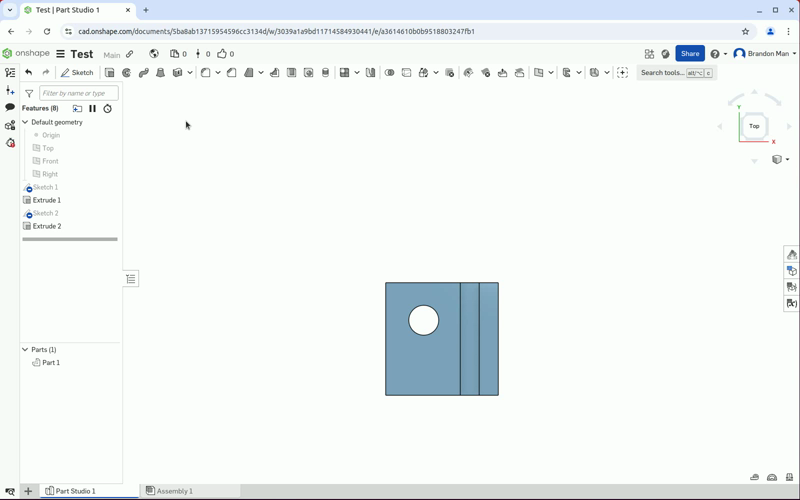
key(shift+h)
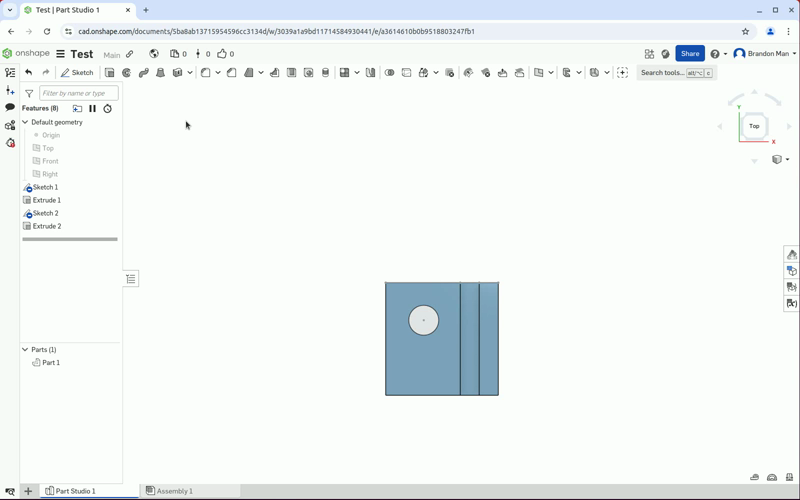
key(shift+h)
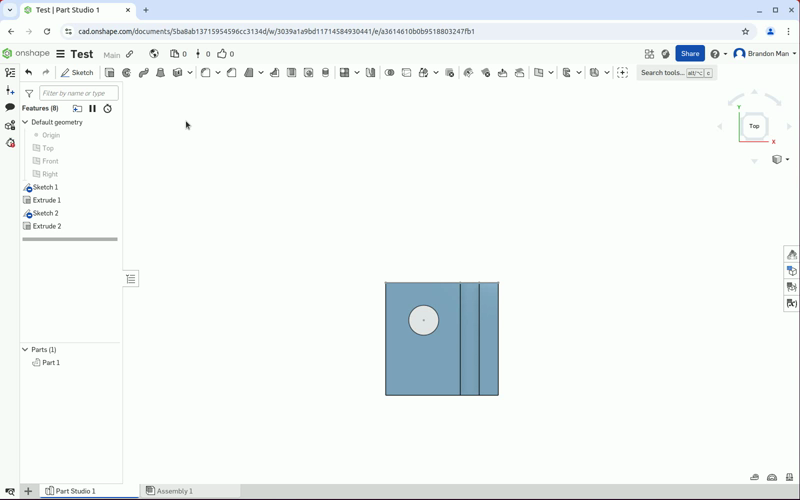
key(shift+7)
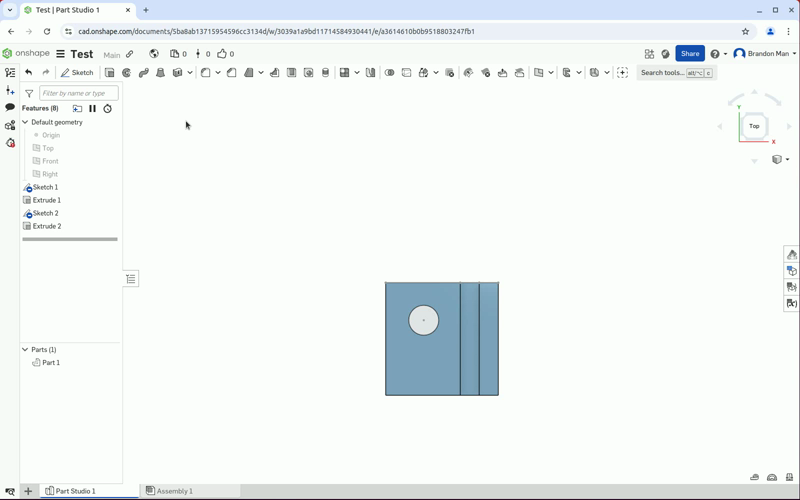
key(up, 3)
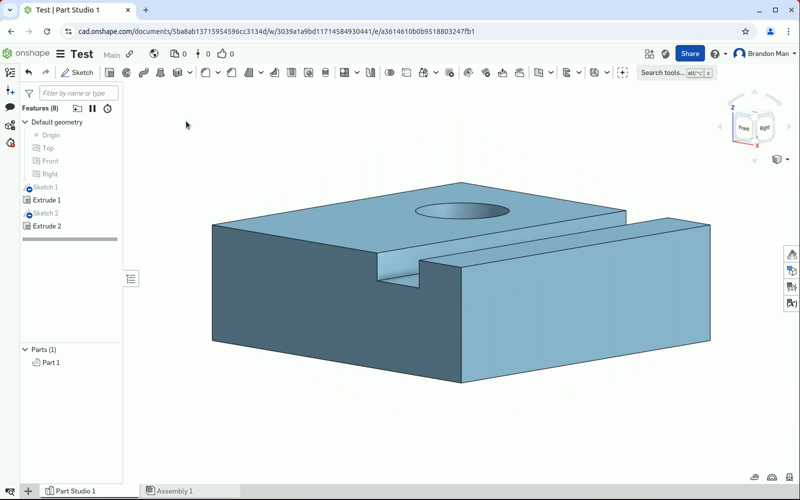
key(left, 3)
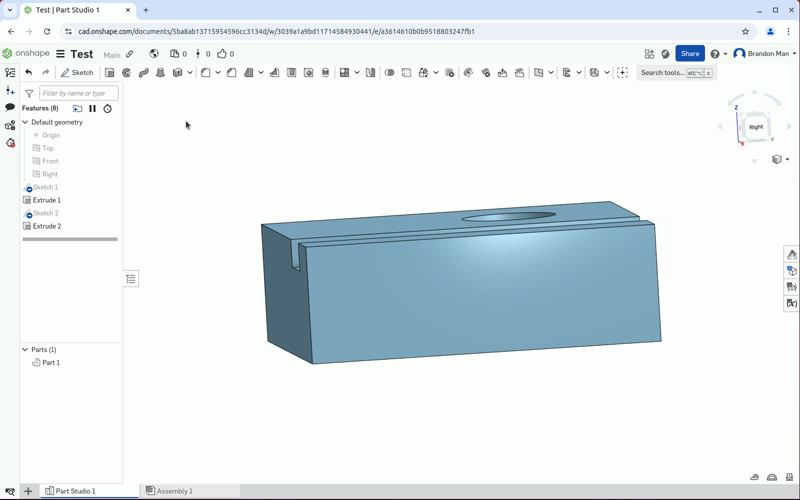
key(right, 3)
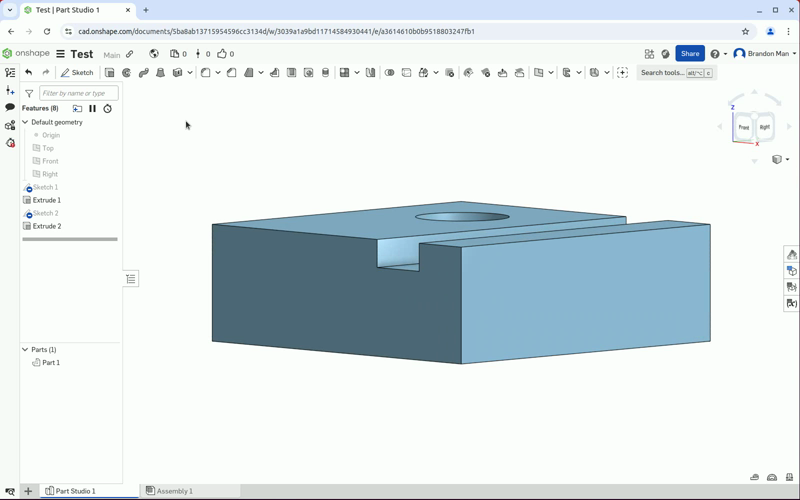
key(down, 3)
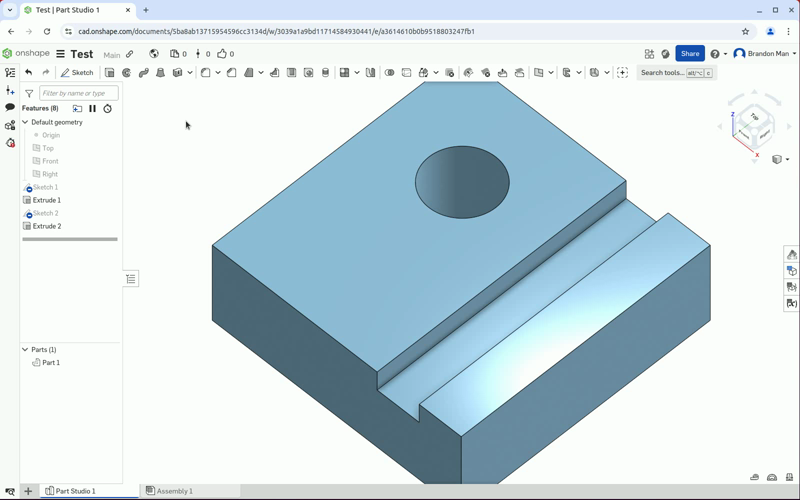
mouse_move(73, 189)
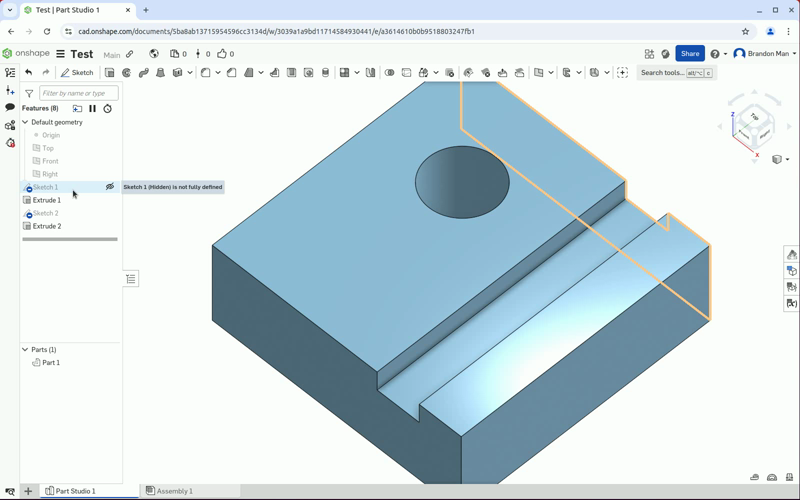
click(73, 189)